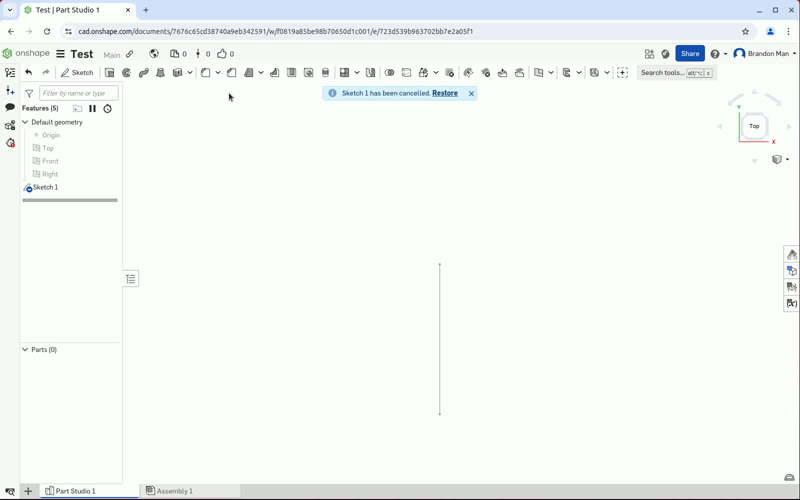
key(shift+h)
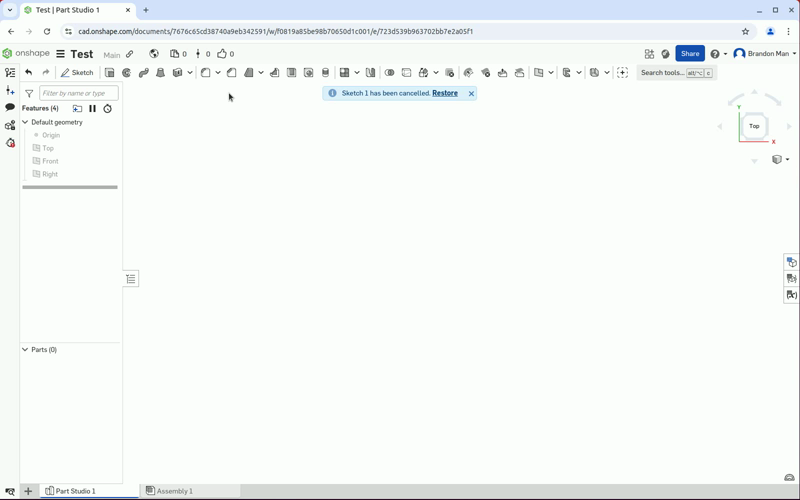
mouse_move(73, 352)
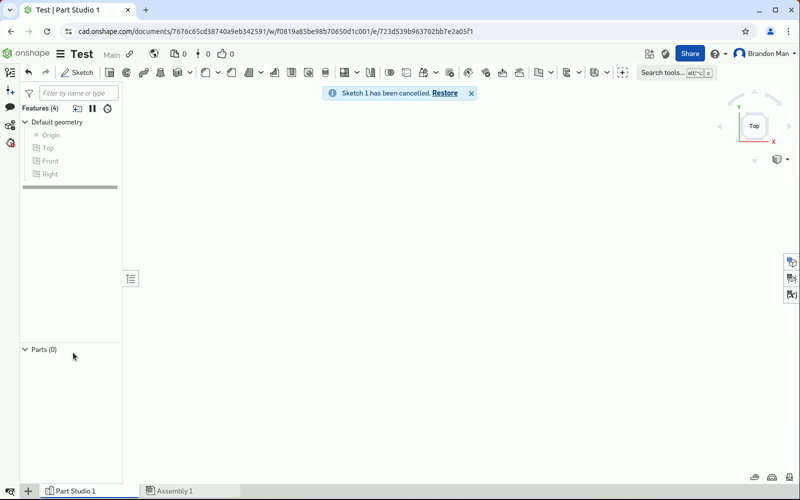
key(y)
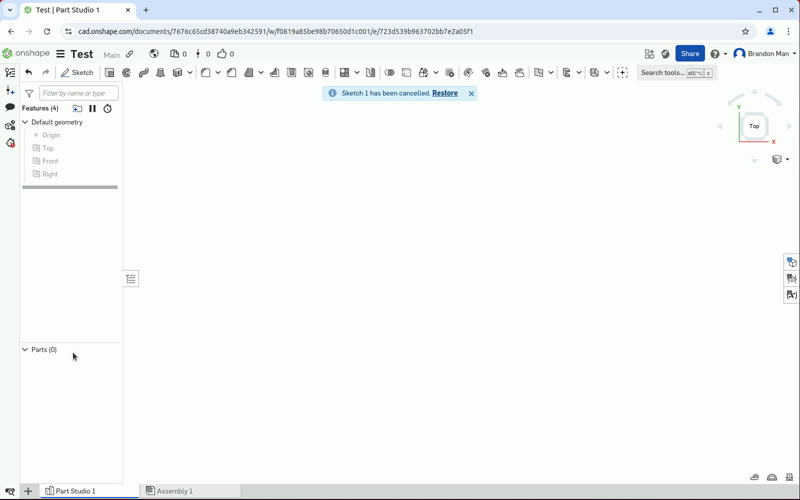
key(shift+p)
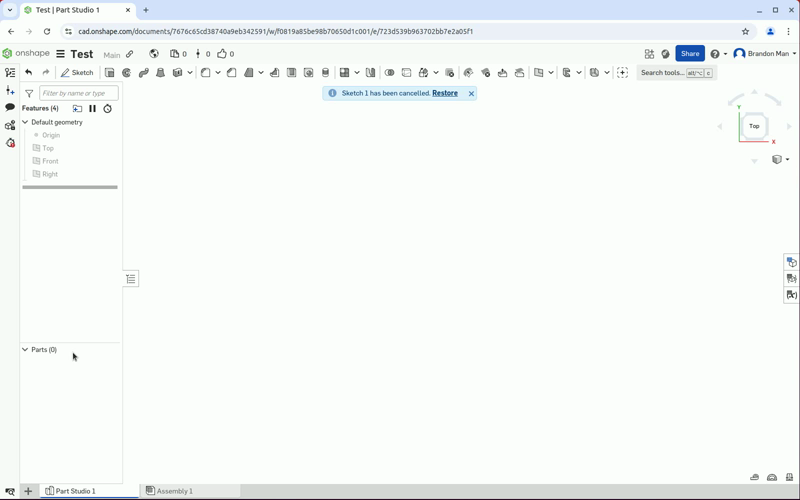
key(space)
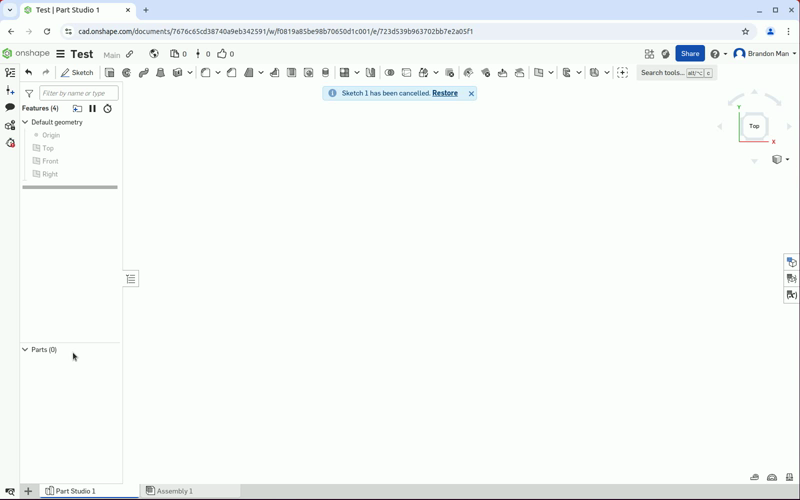
key_down(shift)
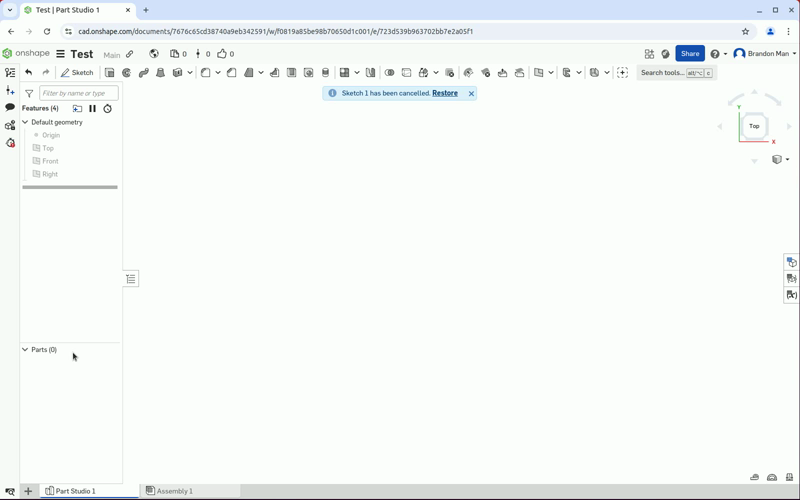
key(up)
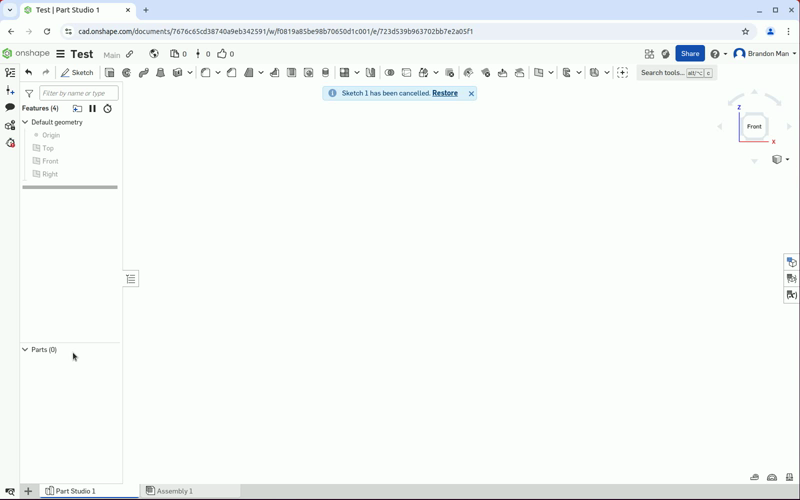
key_up(shift)
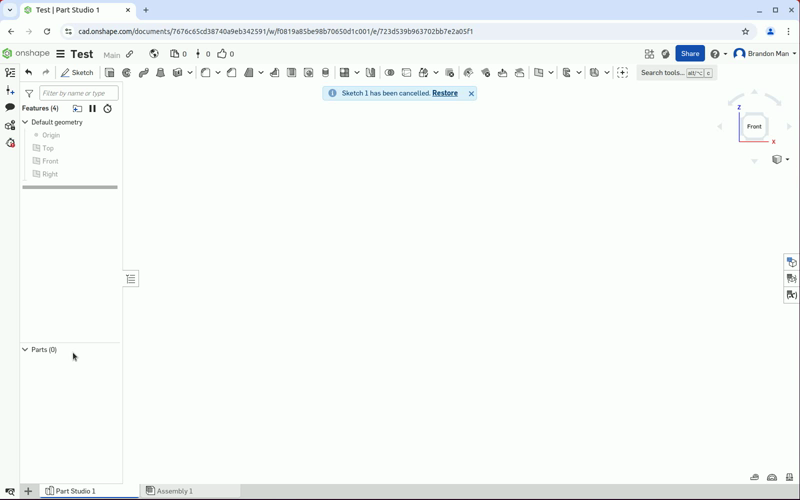
mouse_move(73, 352)
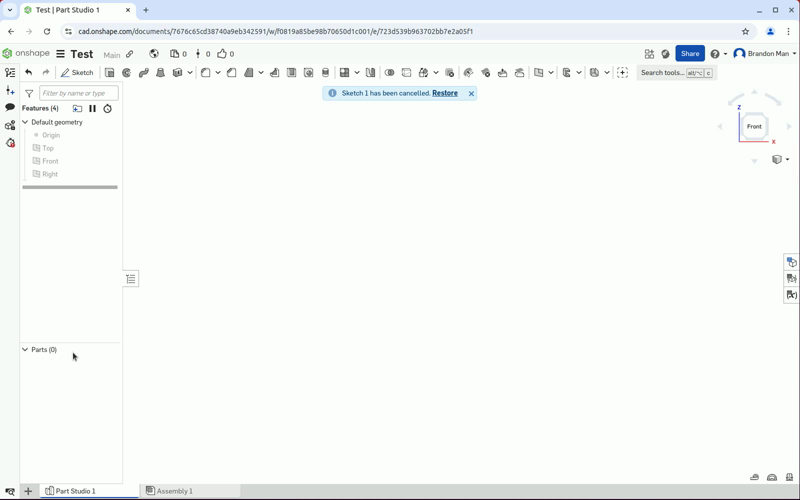
key(shift+y)
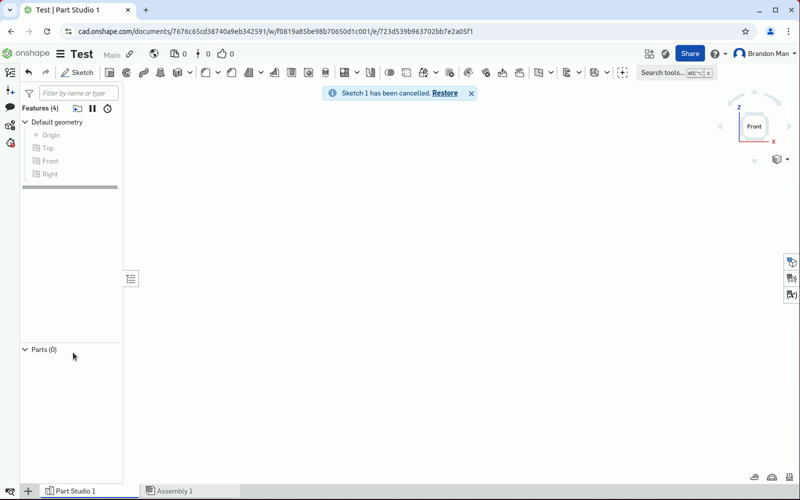
key(shift+s)
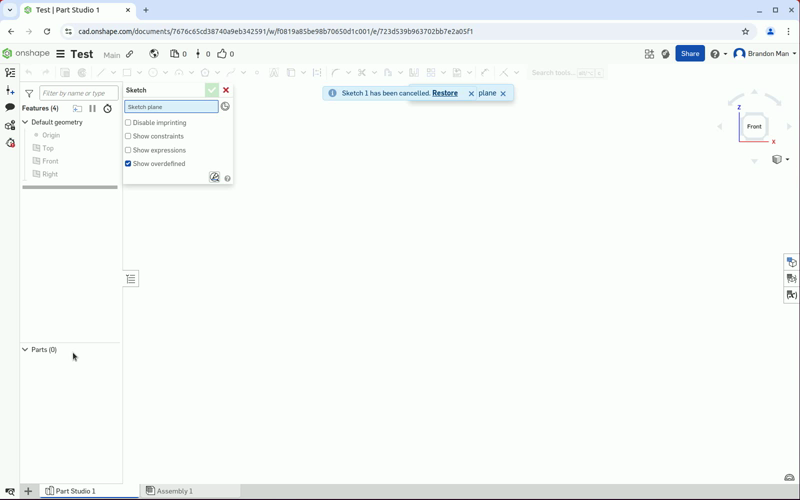
mouse_move(73, 163)
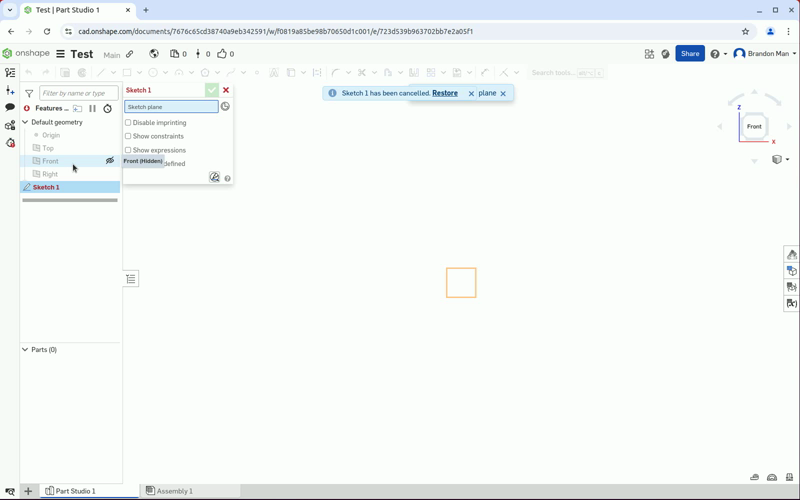
click(73, 163)
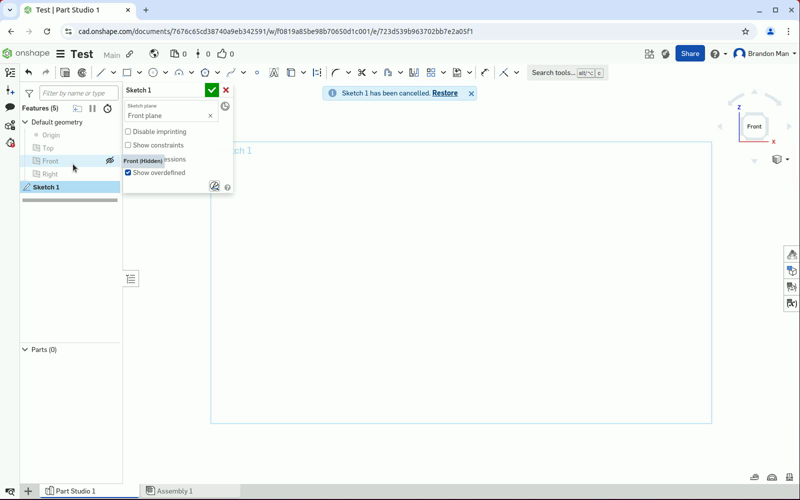
mouse_move(73, 352)
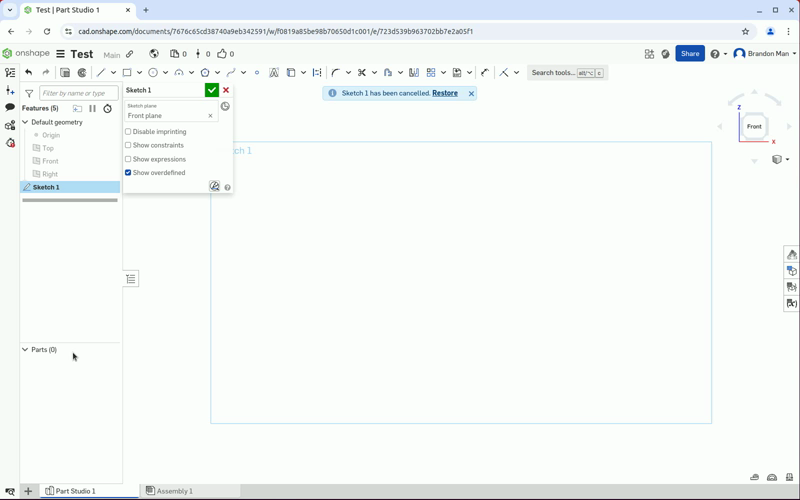
key(y)
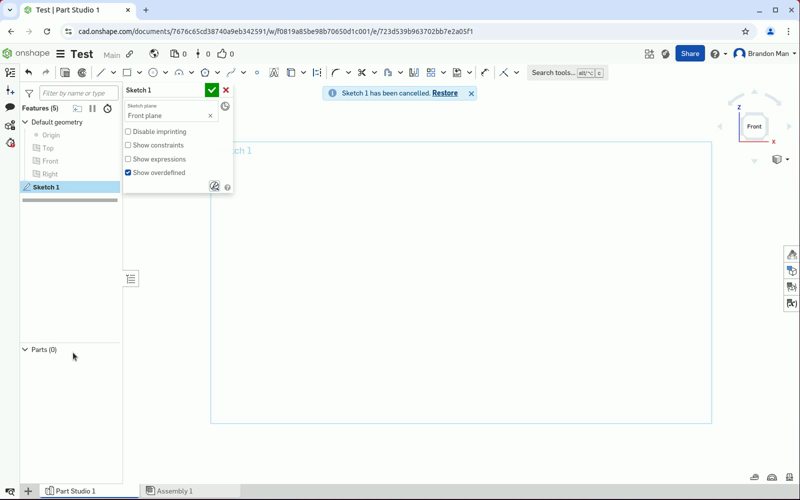
key(c)
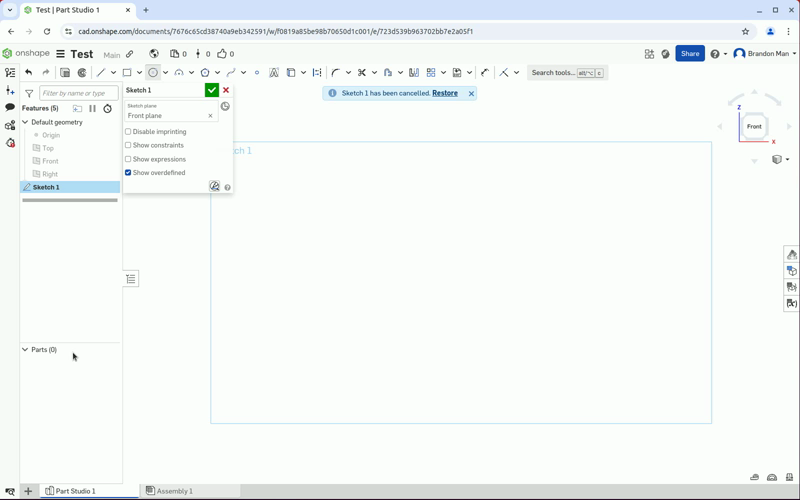
key_down(shift)
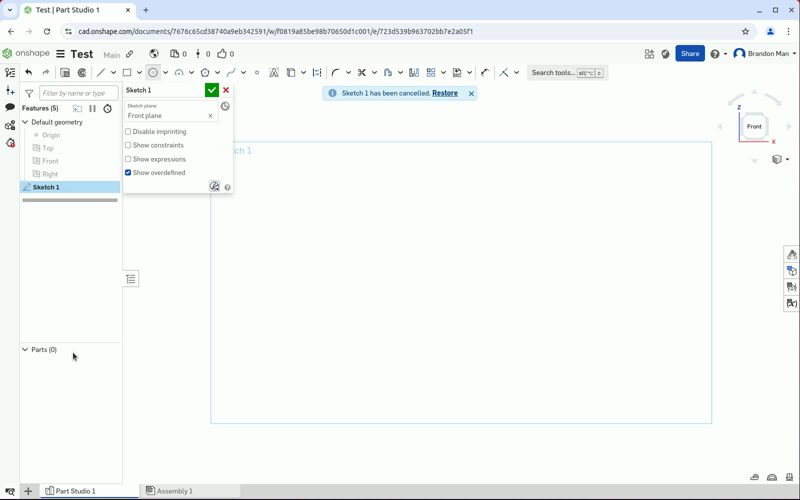
mouse_move(460, 282)
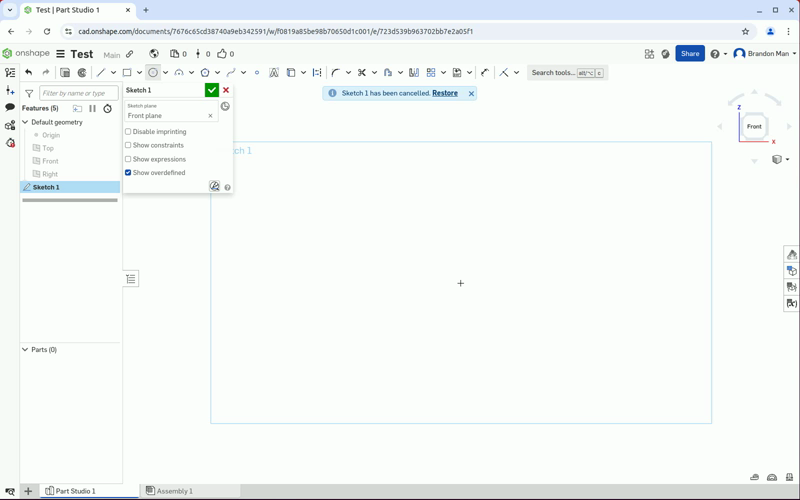
click(460, 282)
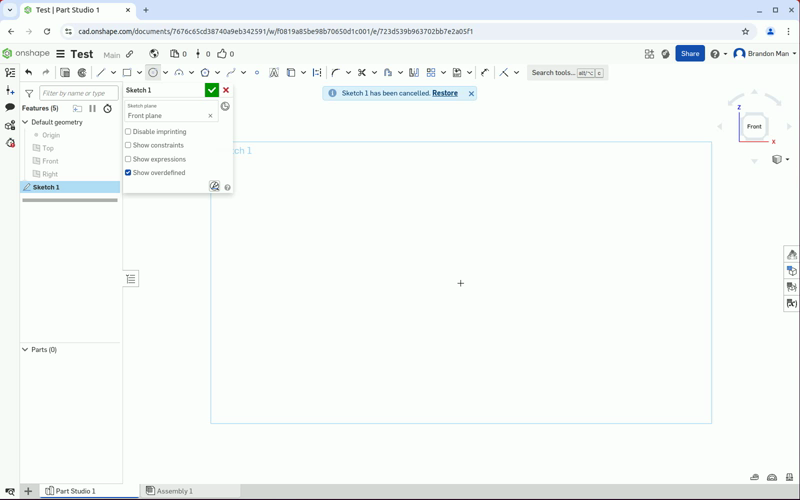
key_up(shift)
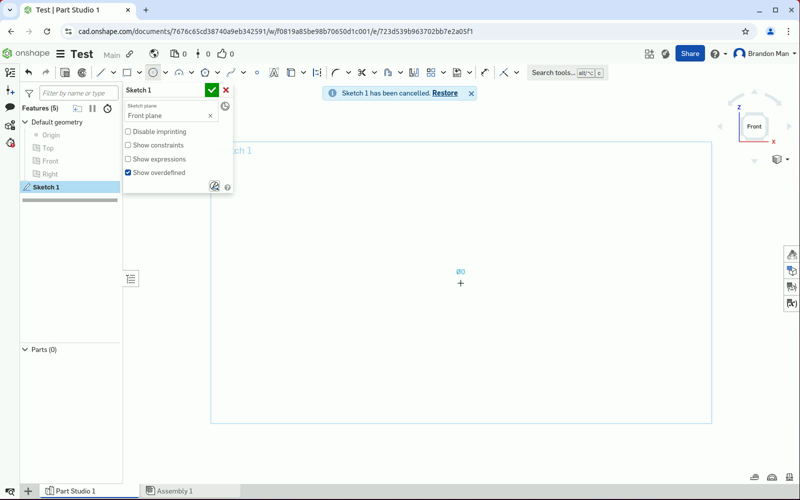
mouse_move(478, 282)
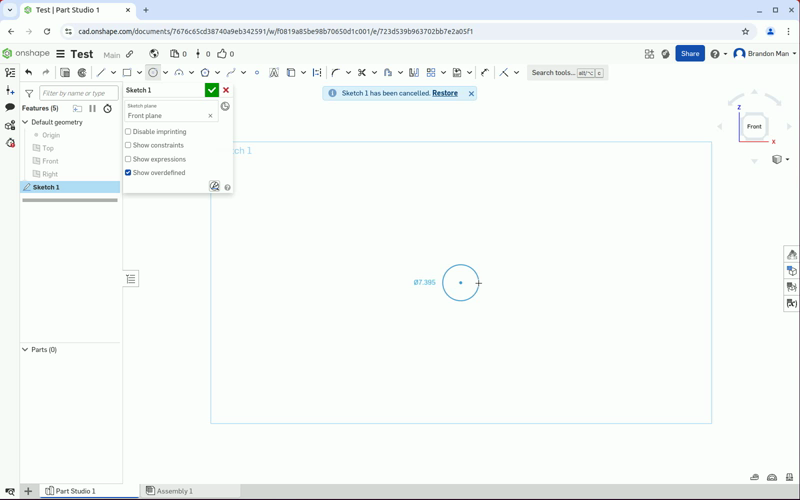
click(478, 282)
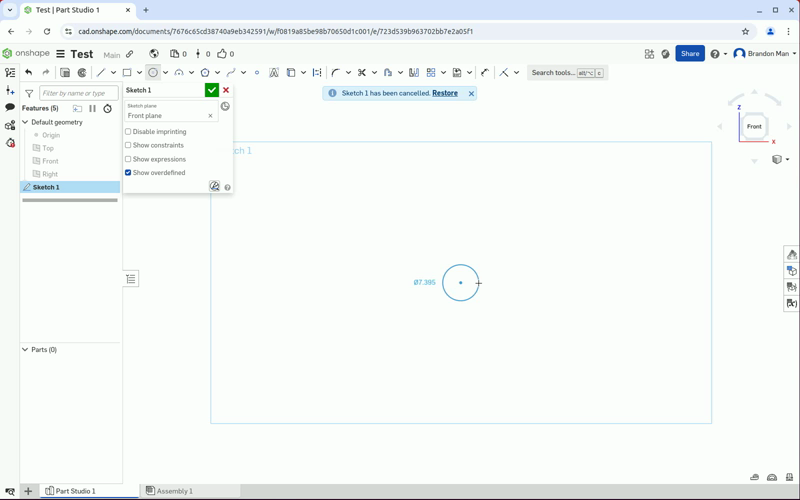
key(esc)
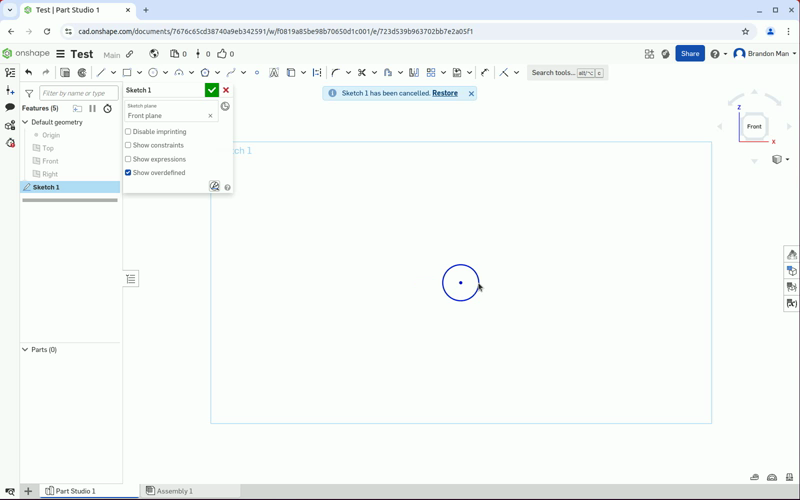
mouse_move(463, 291)
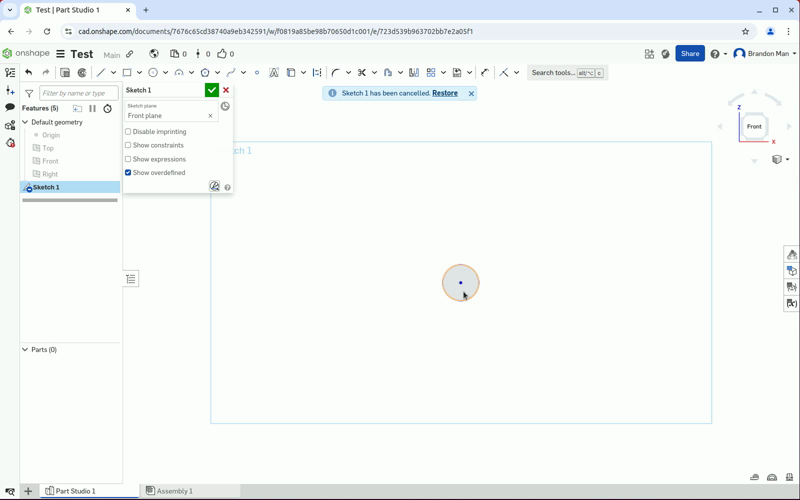
scroll(6)
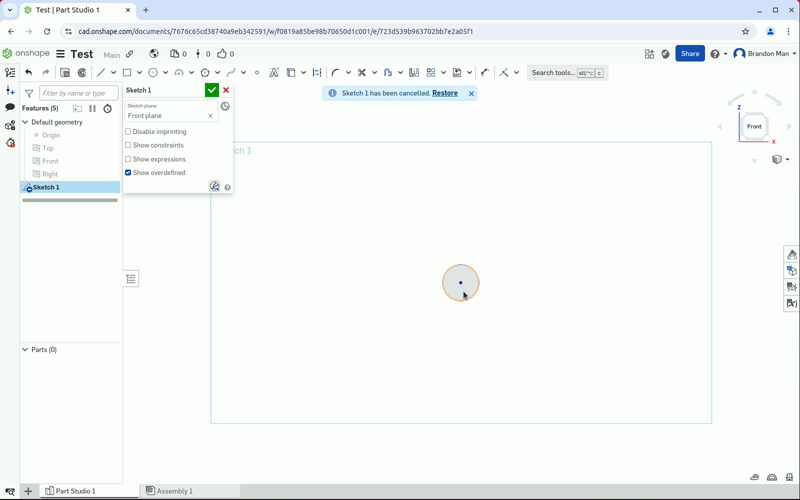
scroll(6)
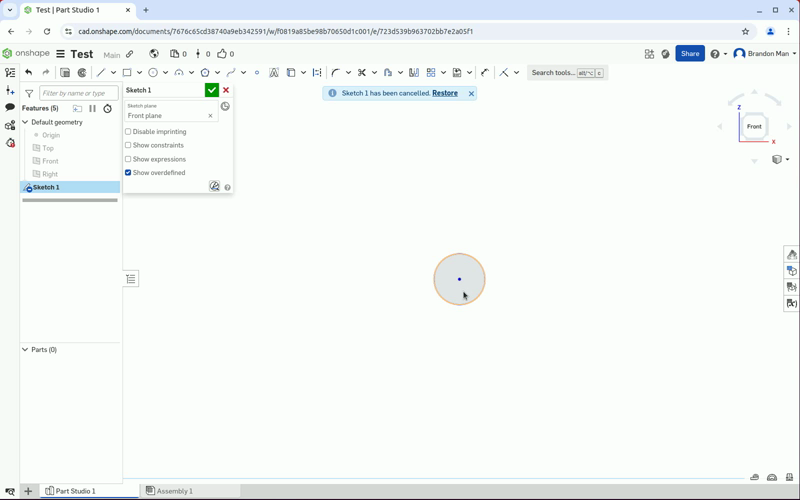
scroll(6)
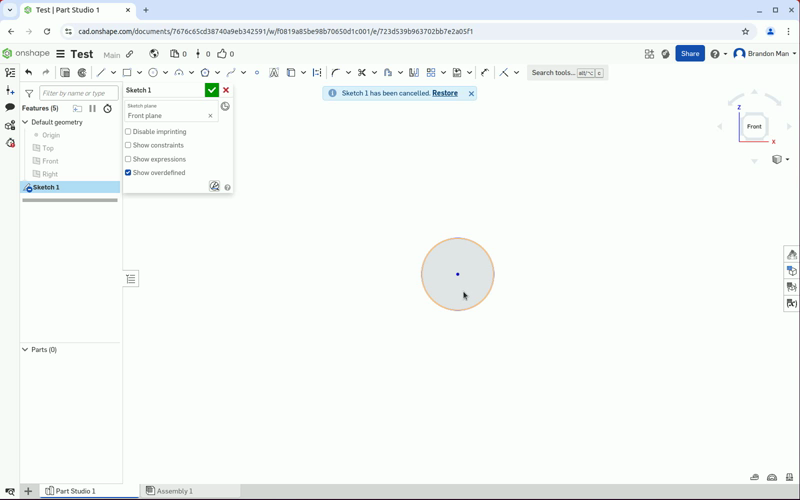
scroll(6)
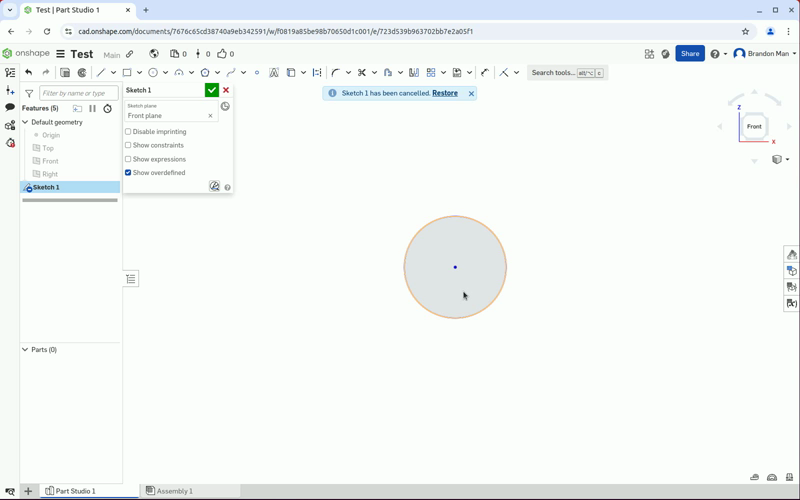
scroll(6)
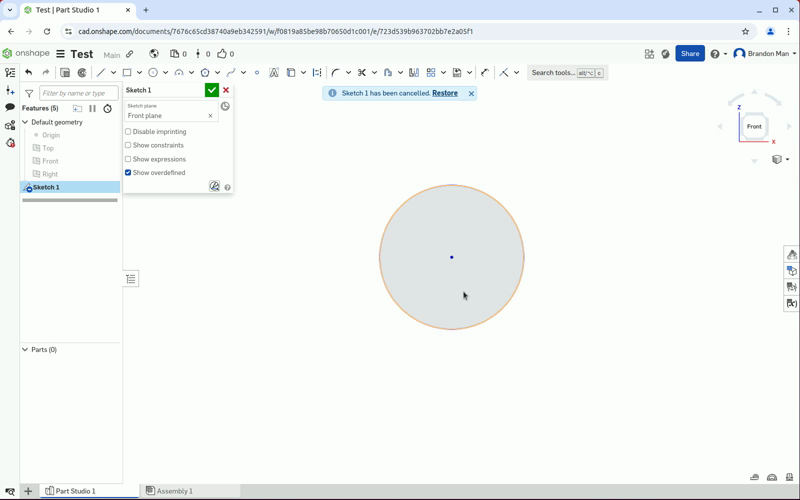
scroll(6)
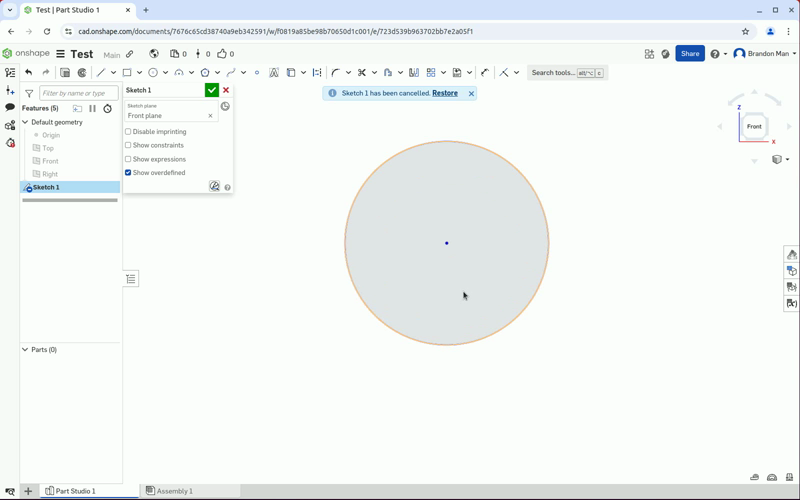
scroll(6)
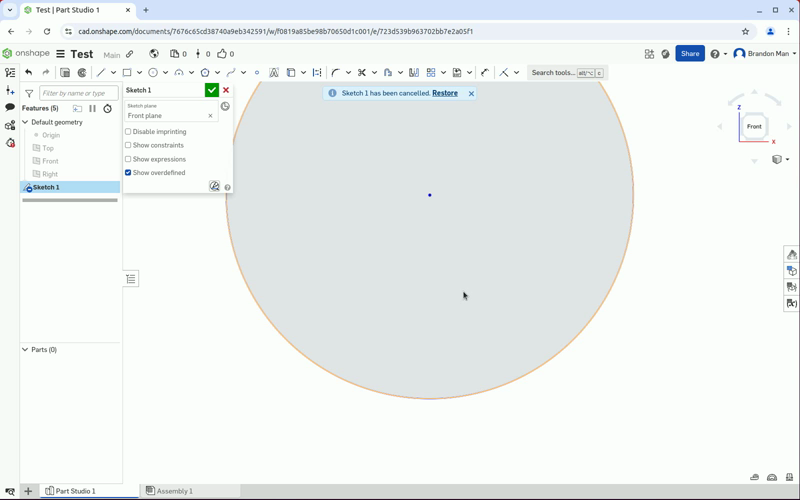
click(463, 291)
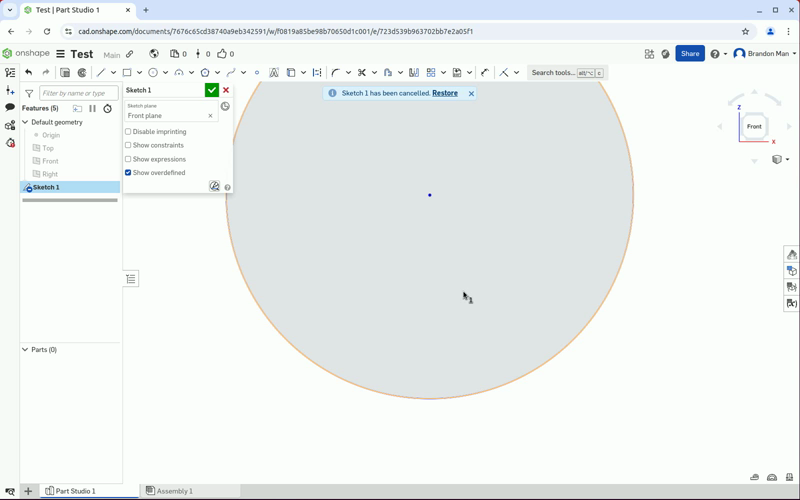
scroll(-6)
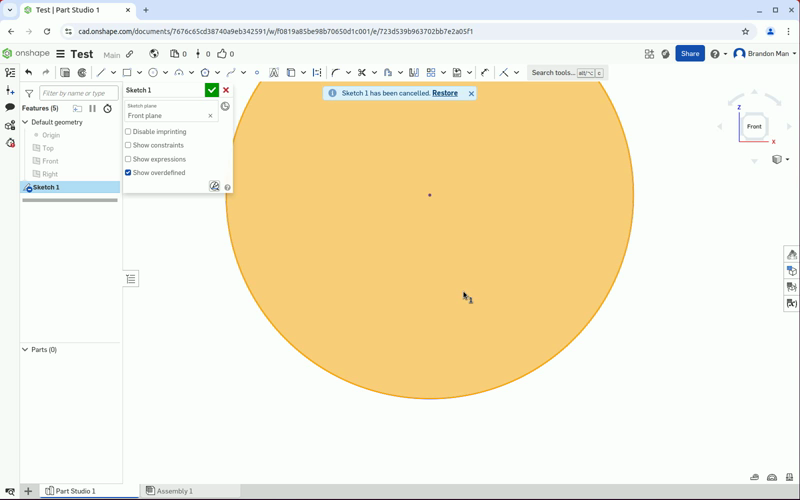
scroll(-6)
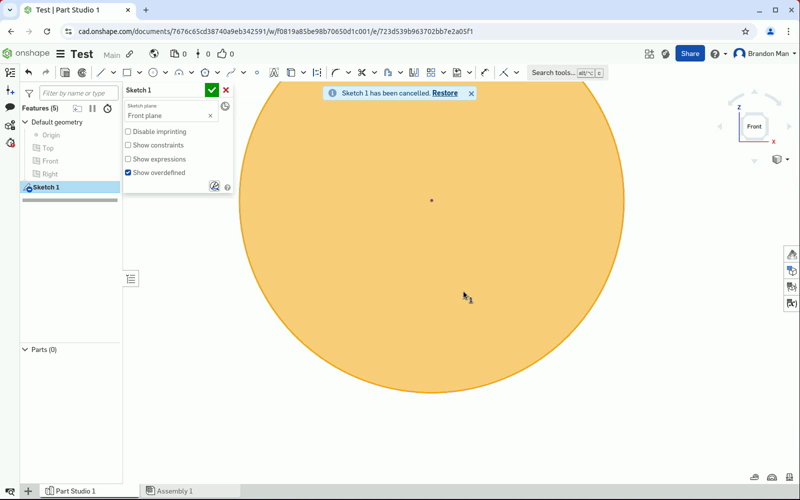
scroll(-6)
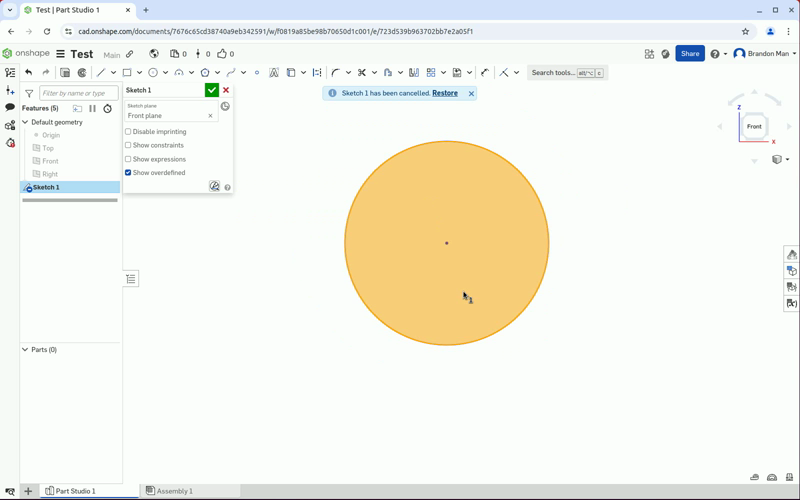
scroll(-6)
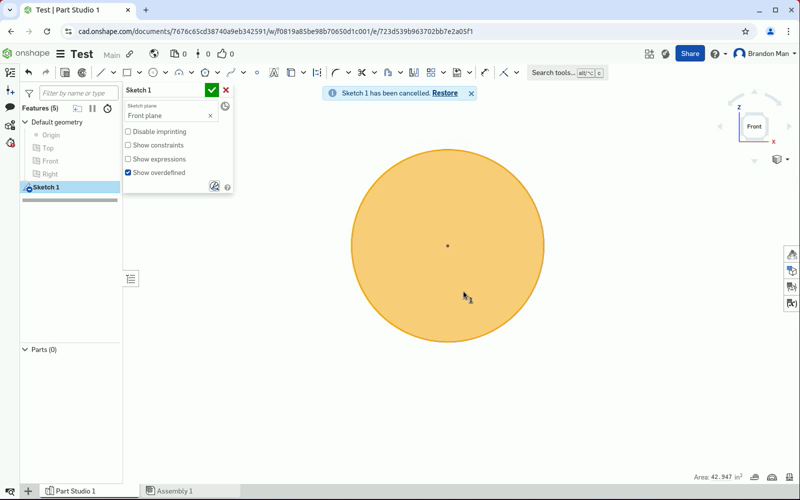
scroll(-6)
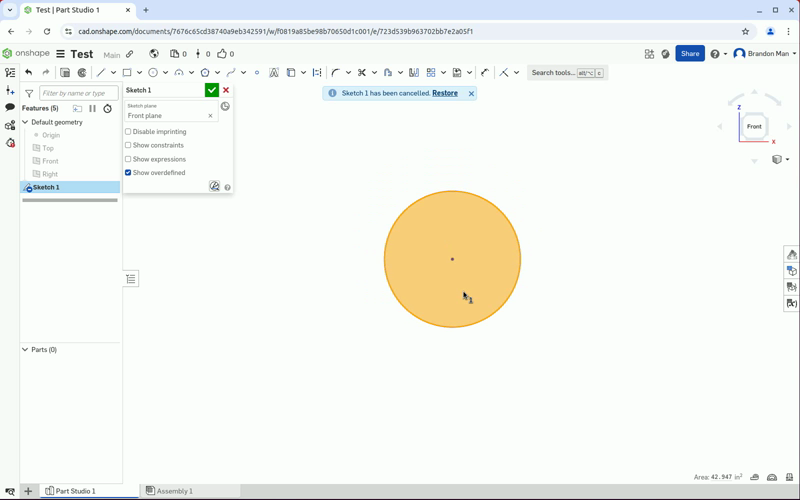
scroll(-6)
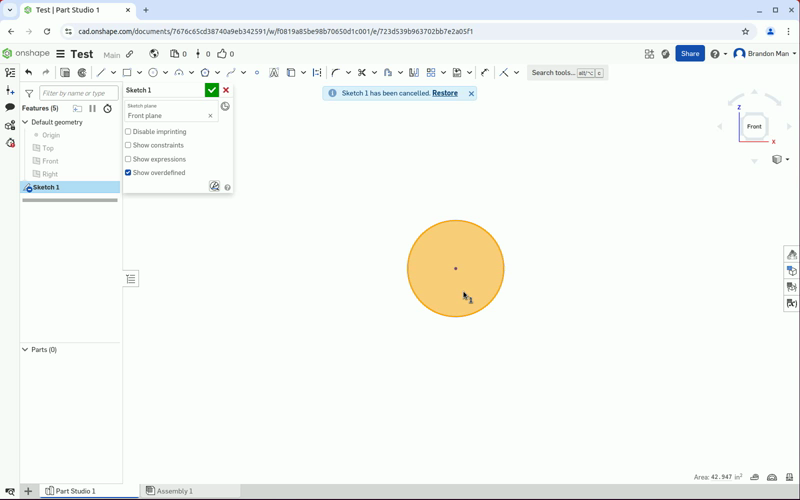
scroll(-6)
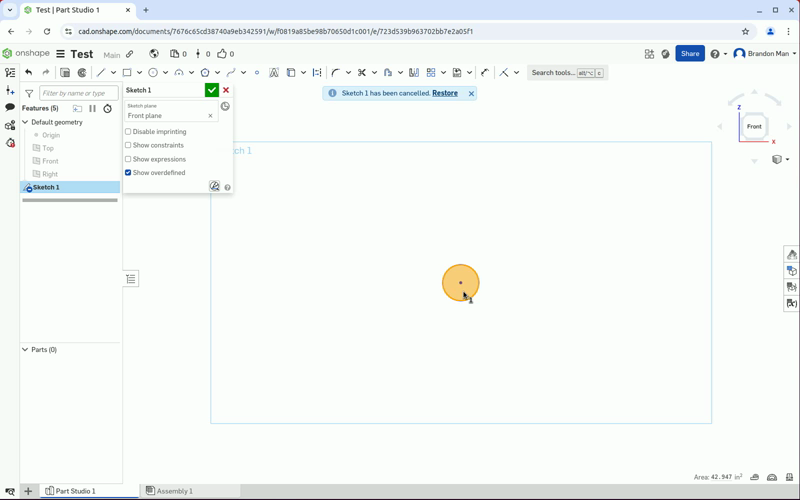
mouse_move(73, 352)
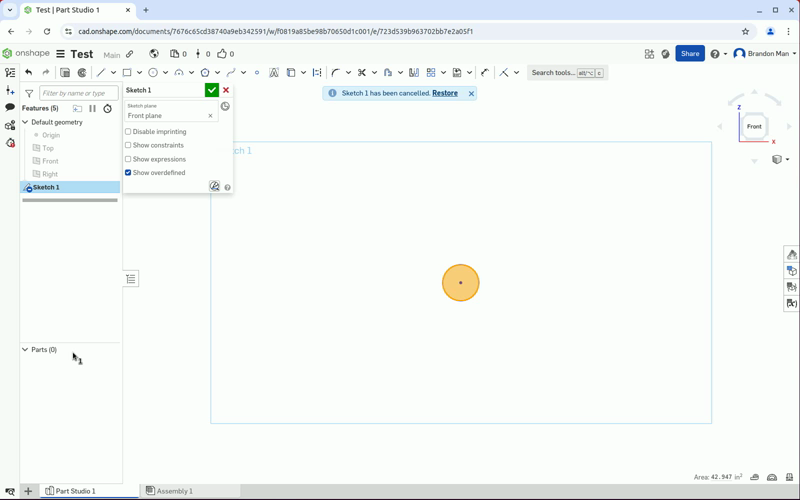
key(shift+y)
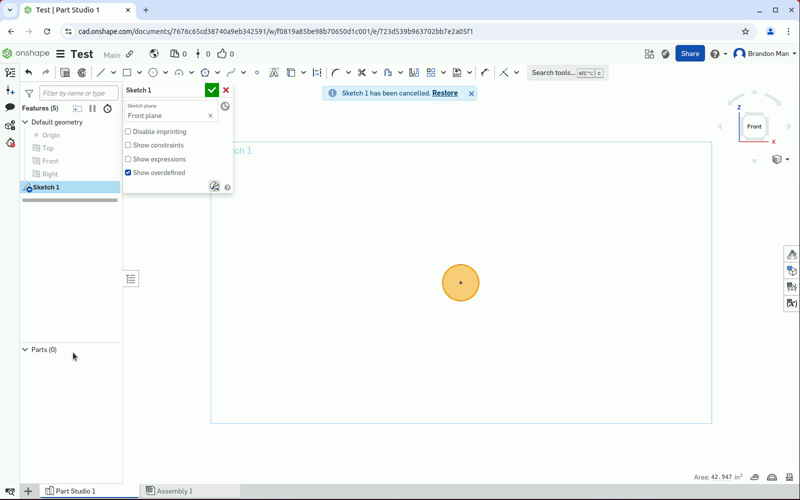
key(shift+e)
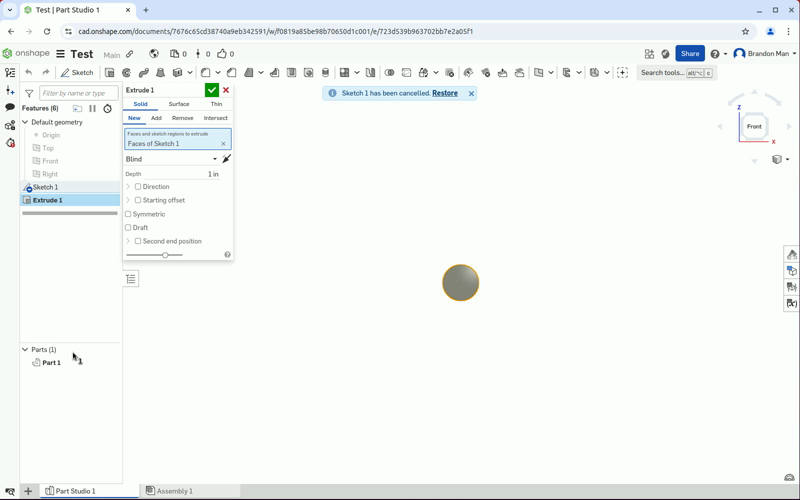
mouse_move(143, 106)
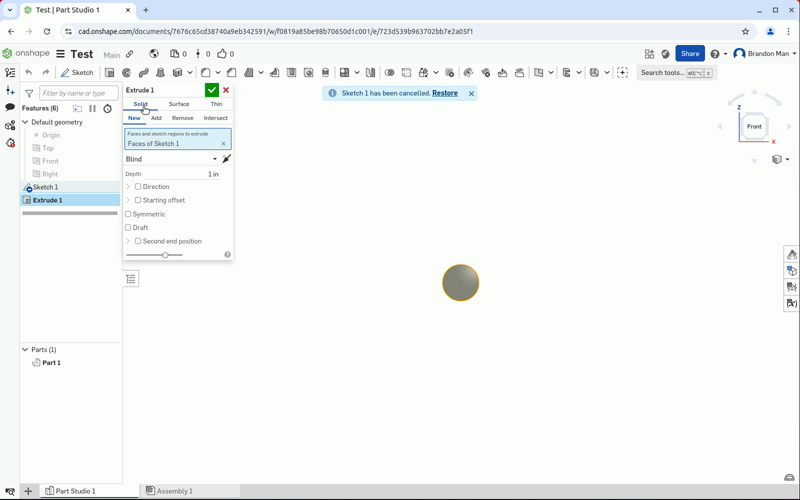
click(143, 106)
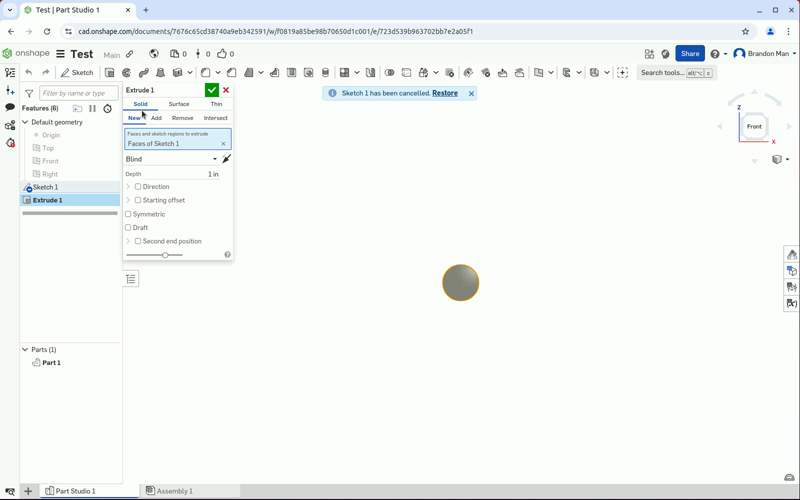
mouse_move(137, 120)
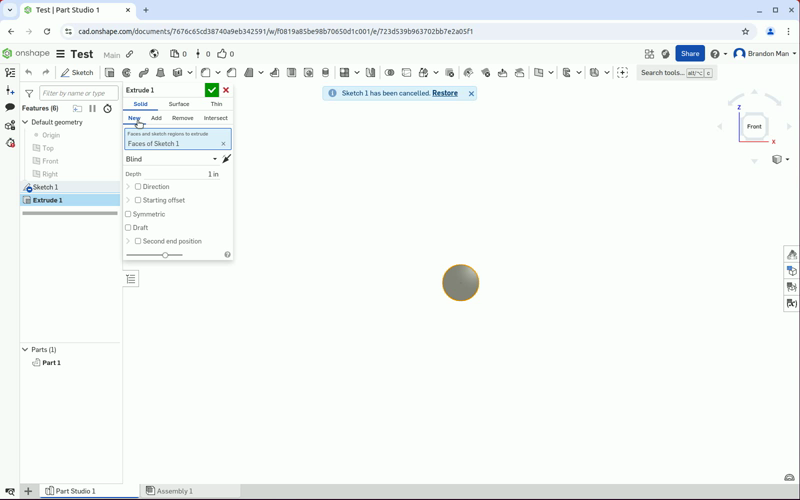
click(137, 120)
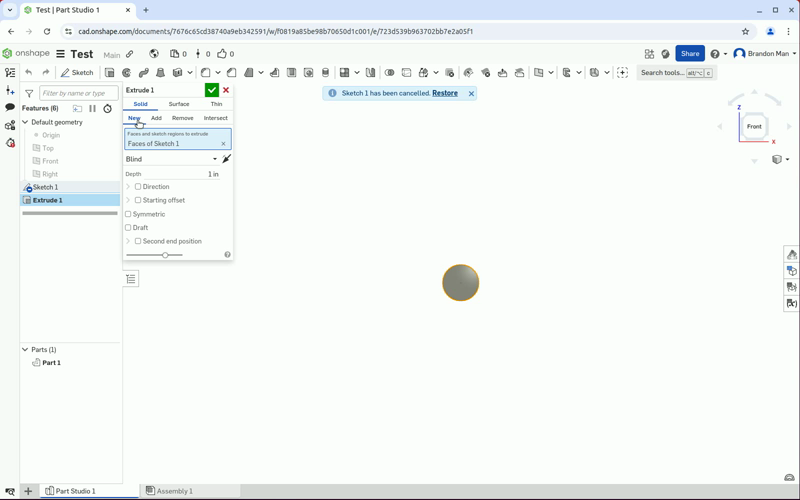
key(tab, 4)
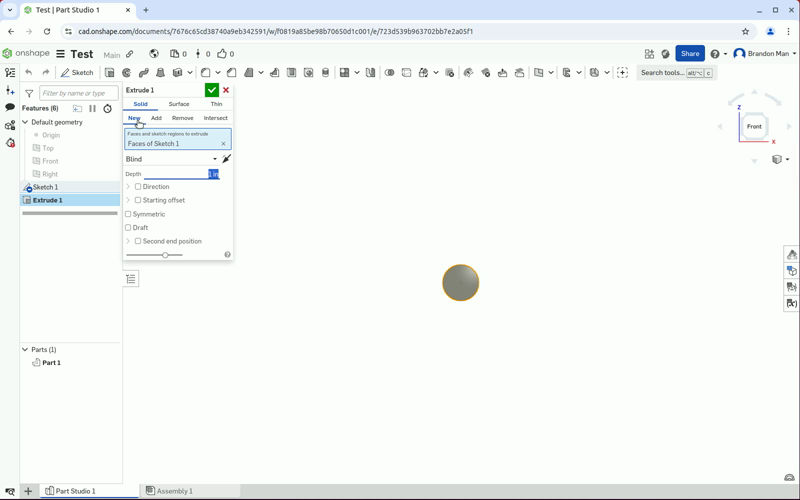
text(23.108)
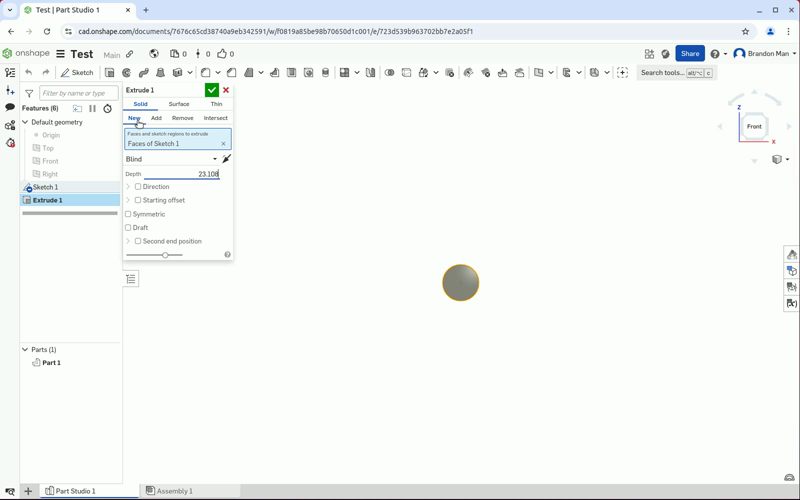
key(enter)
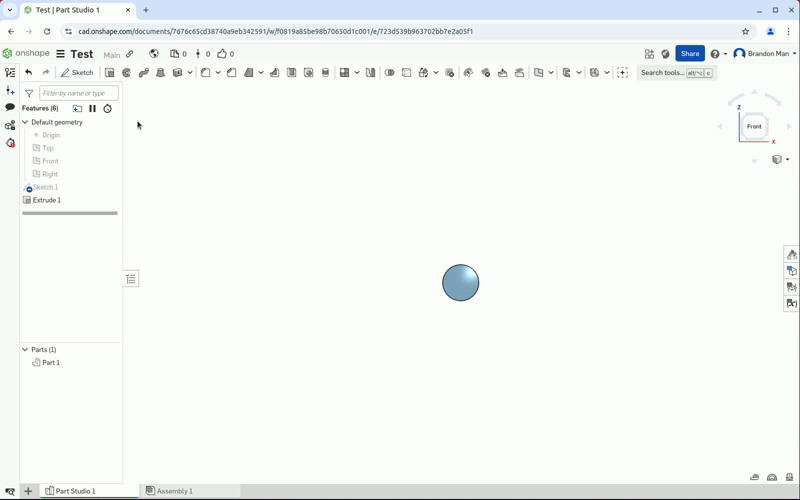
key(shift+h)
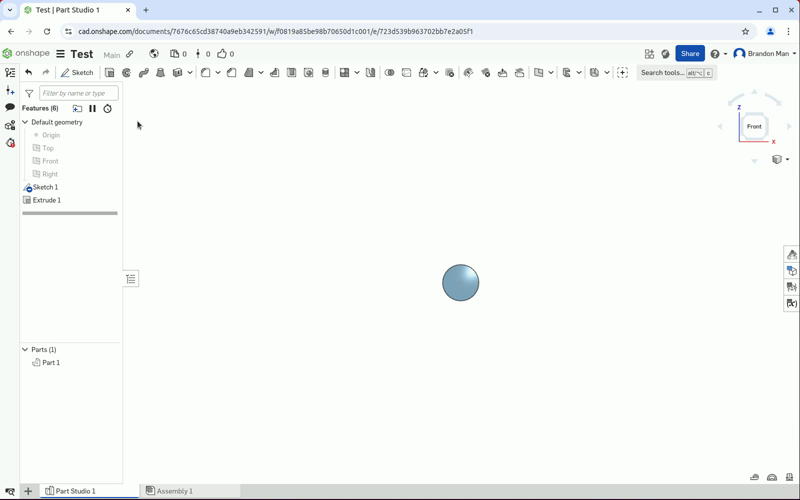
key(shift+h)
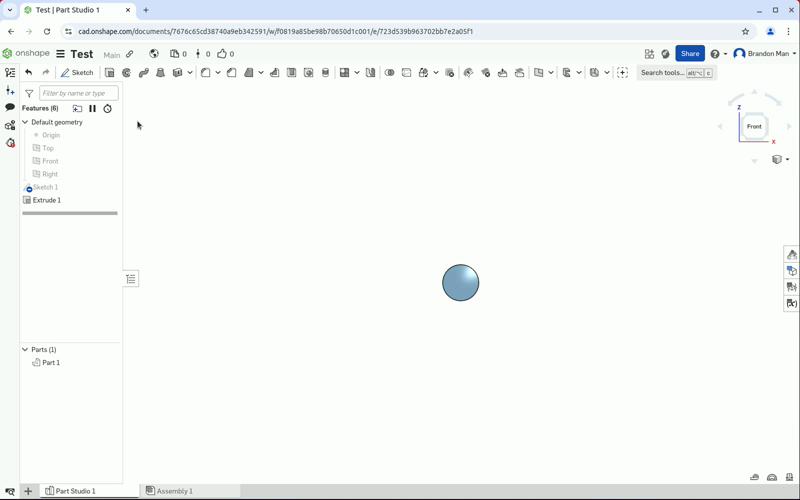
mouse_move(73, 189)
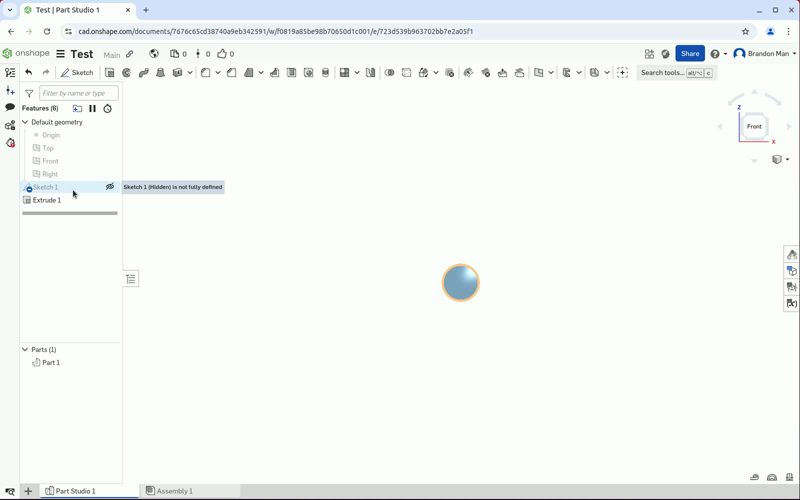
click(73, 189)
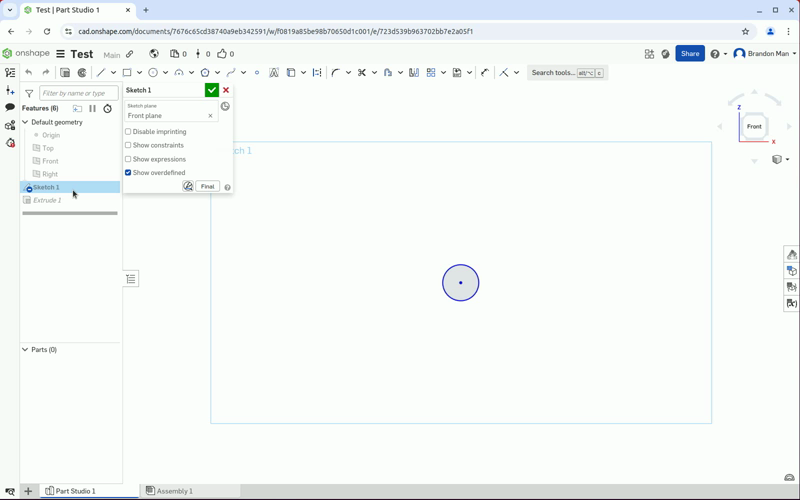
mouse_move(229, 92)
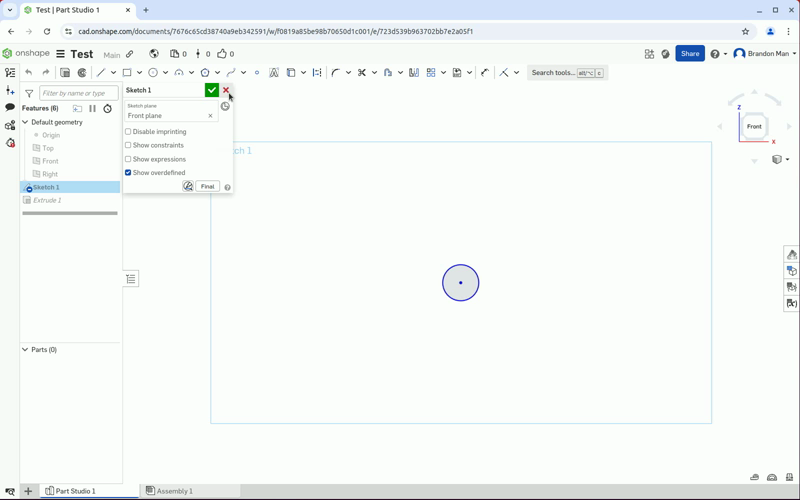
click(229, 92)
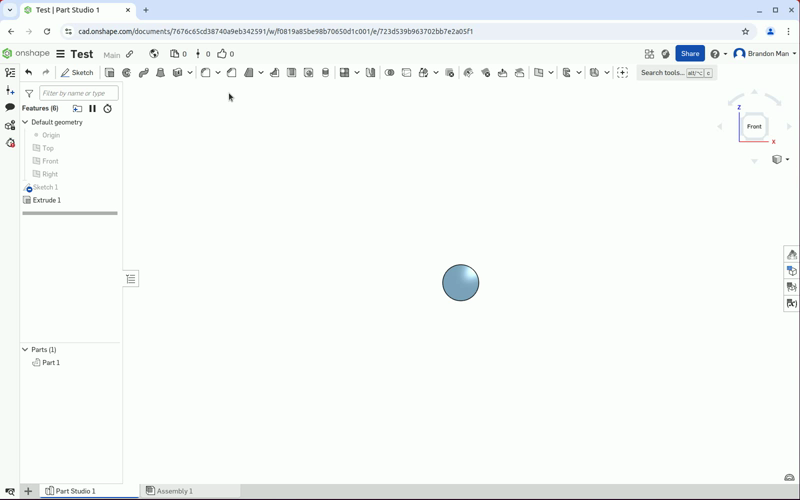
mouse_move(73, 352)
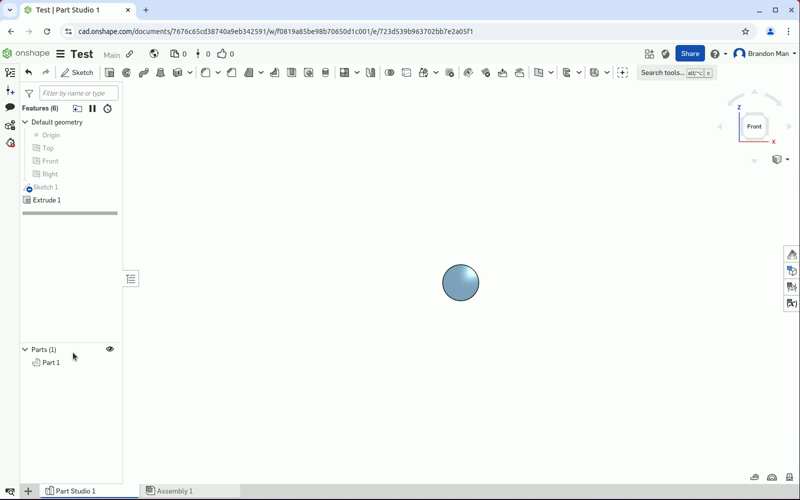
key(y)
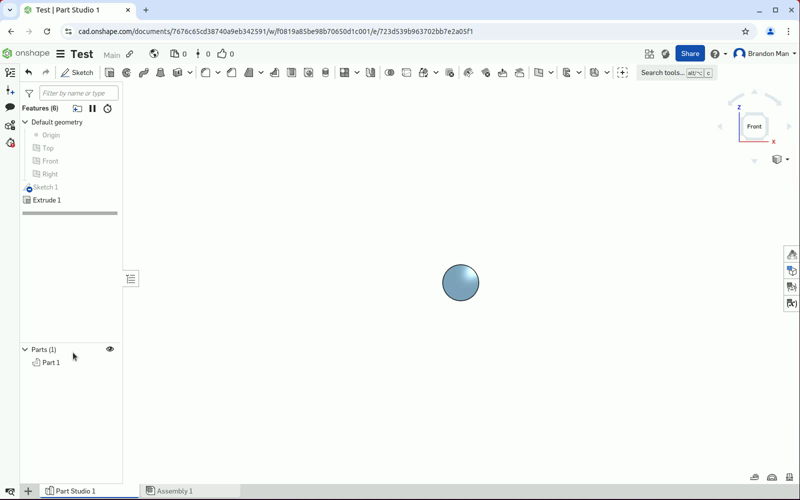
key(shift+p)
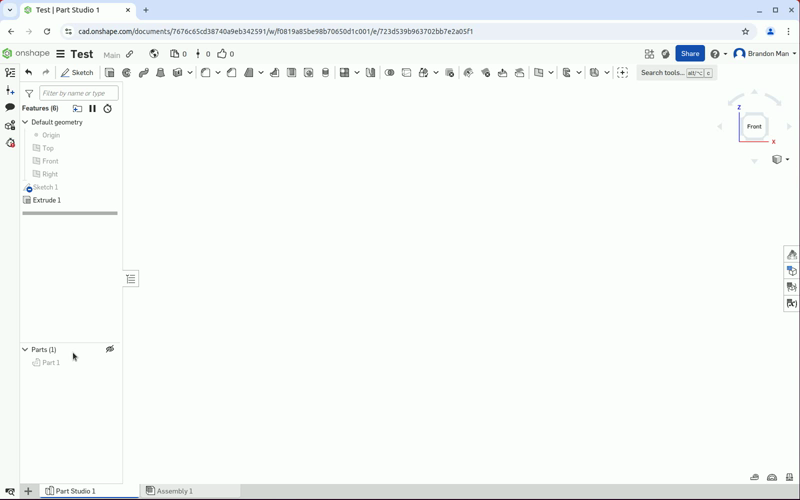
key(space)
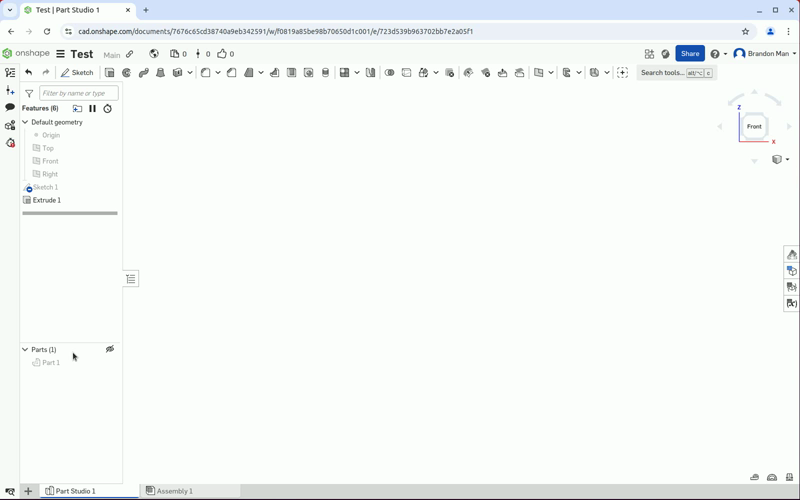
key_down(shift)
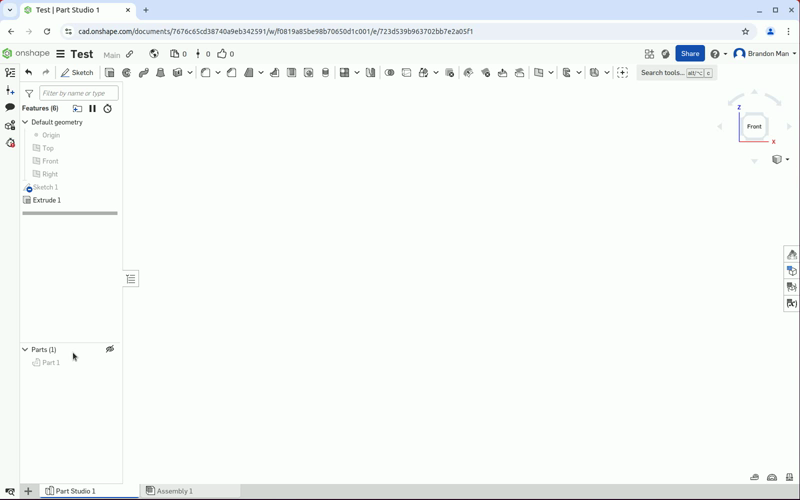
key(left)
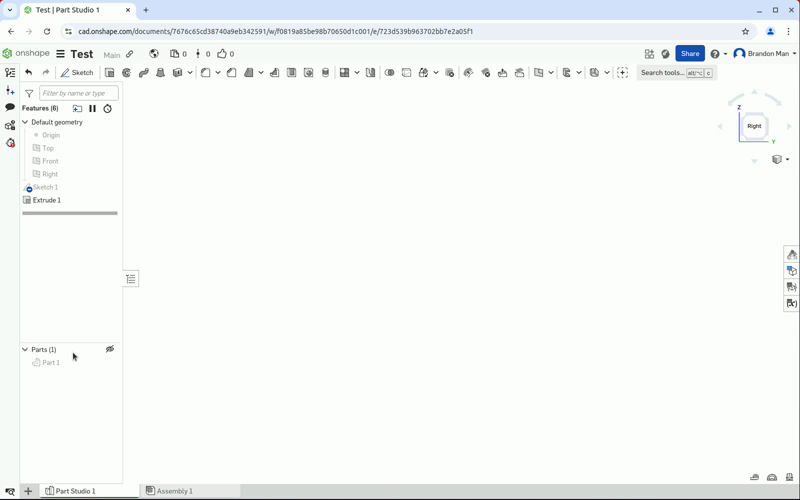
key_up(shift)
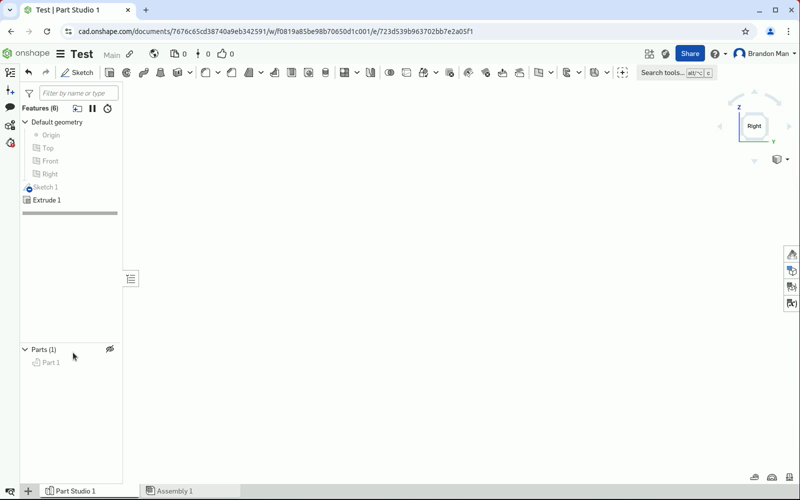
mouse_move(73, 352)
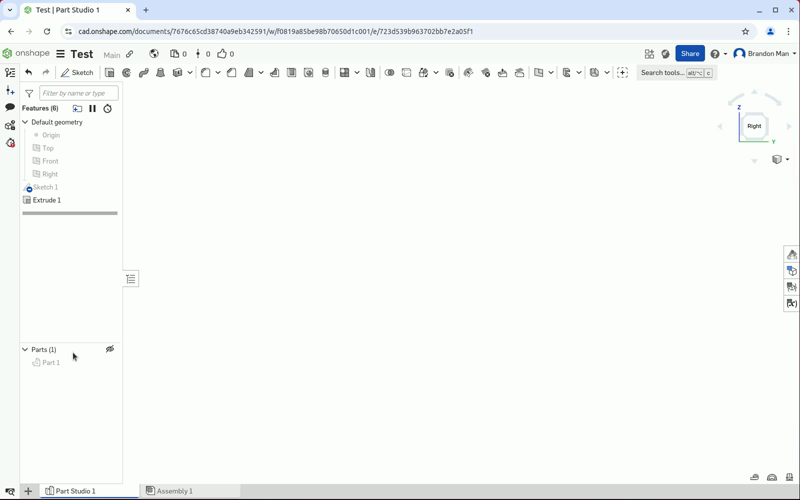
key(shift+y)
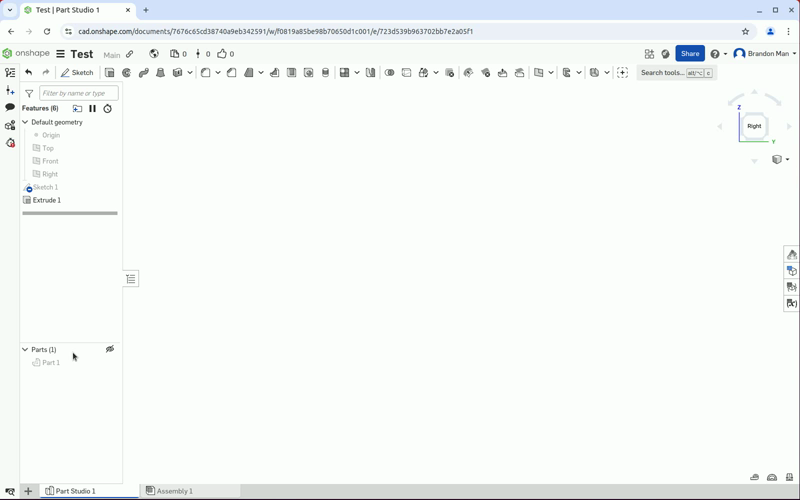
key(shift+s)
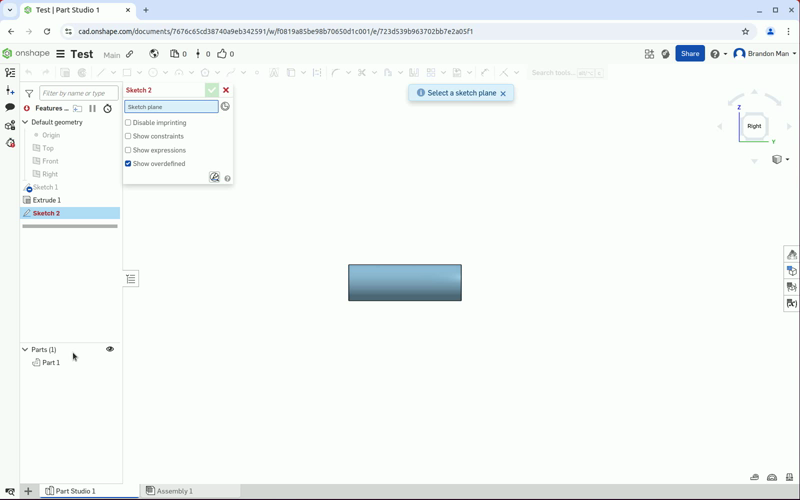
mouse_move(73, 176)
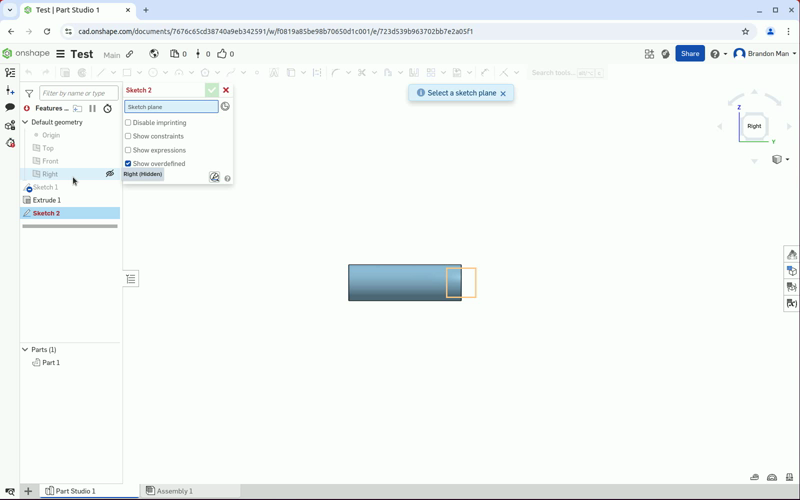
click(73, 176)
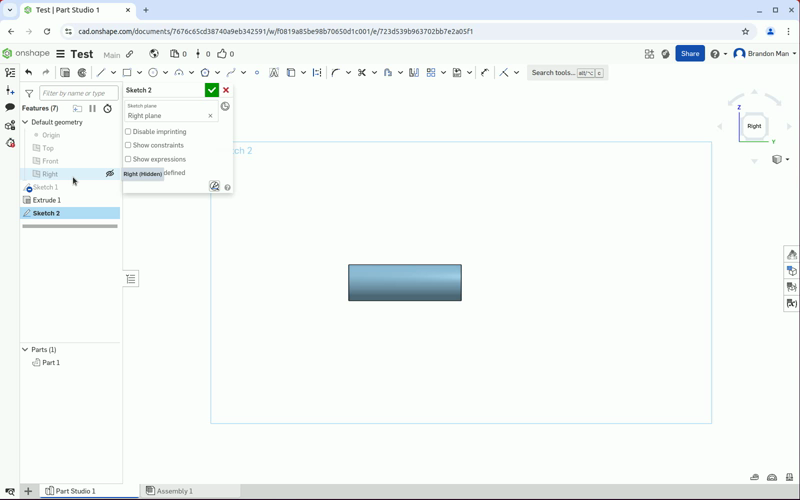
mouse_move(73, 352)
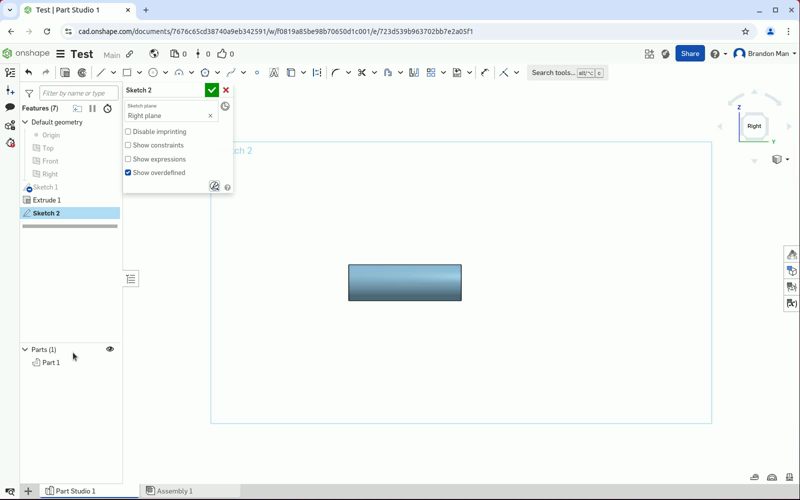
key(y)
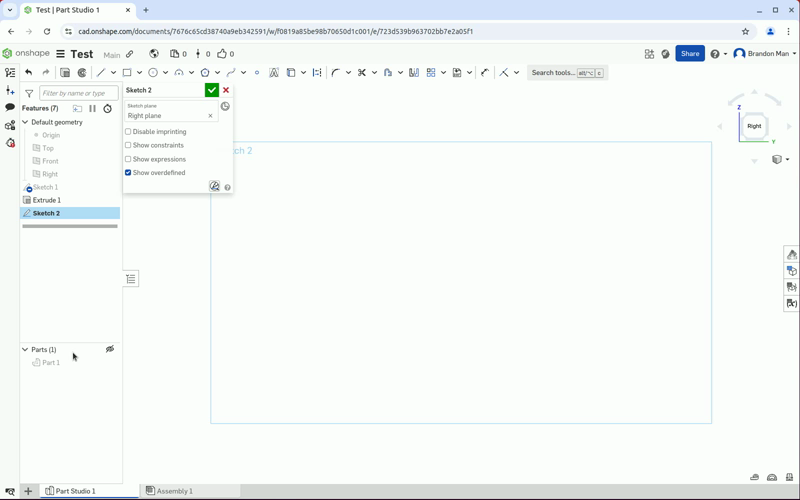
key(c)
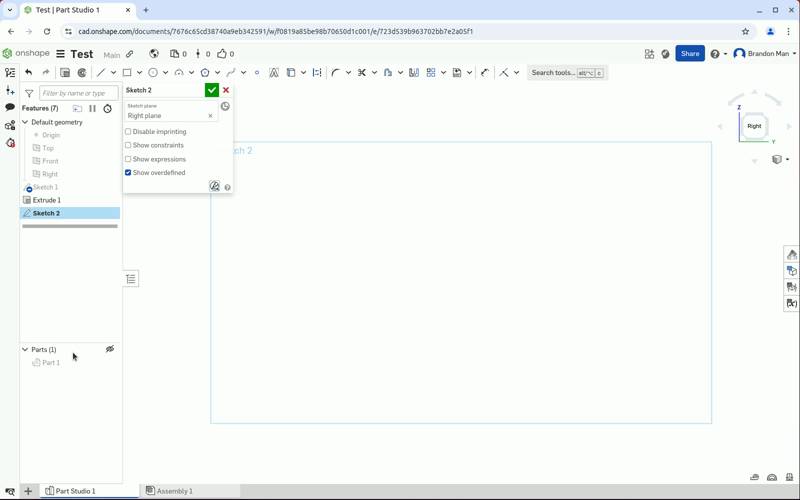
key_down(shift)
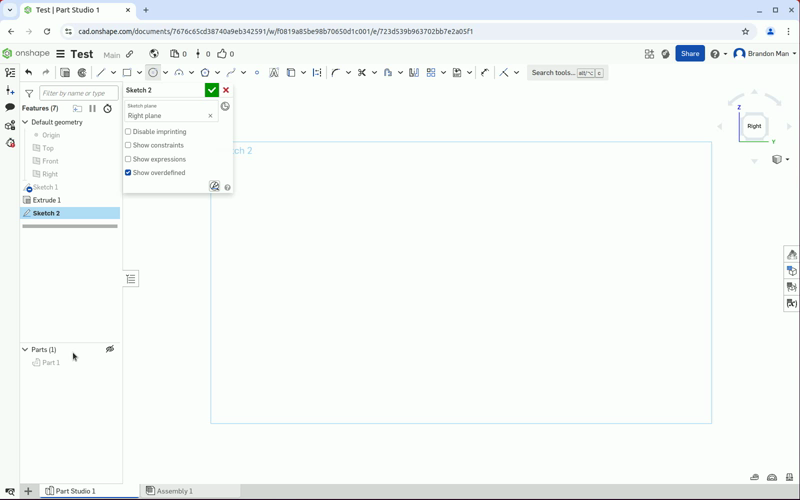
mouse_move(461, 282)
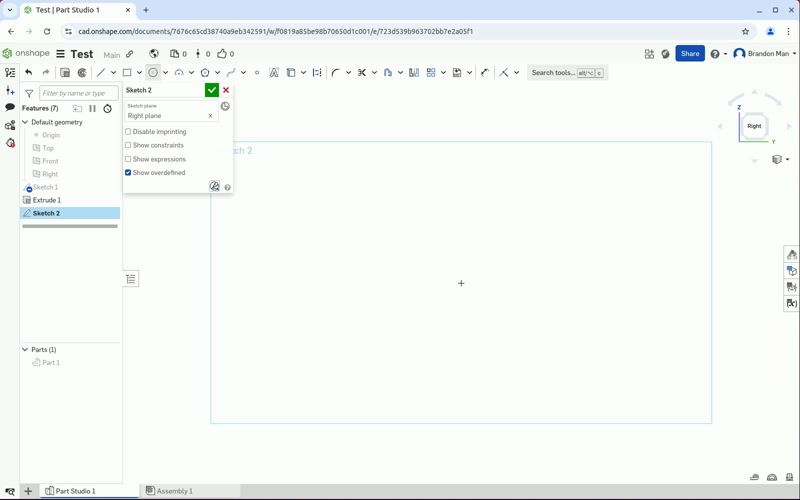
click(461, 282)
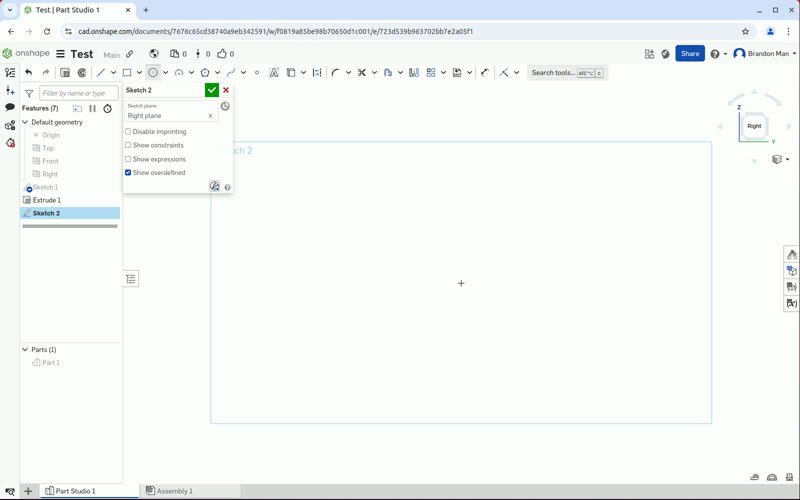
key_up(shift)
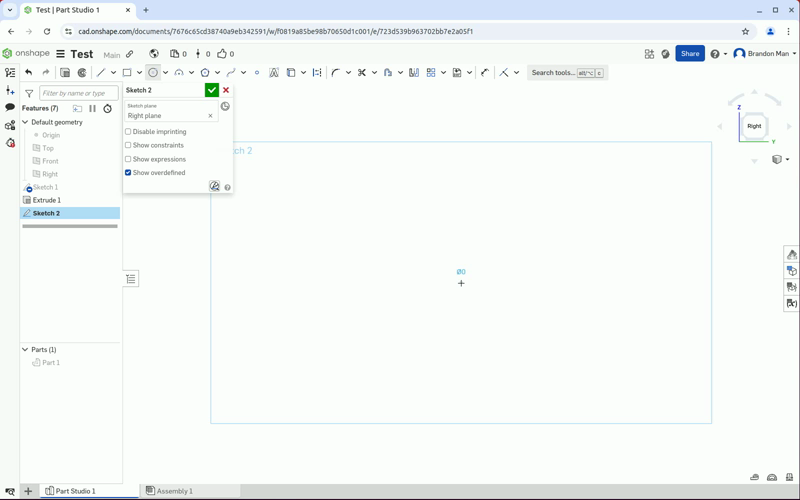
mouse_move(517, 282)
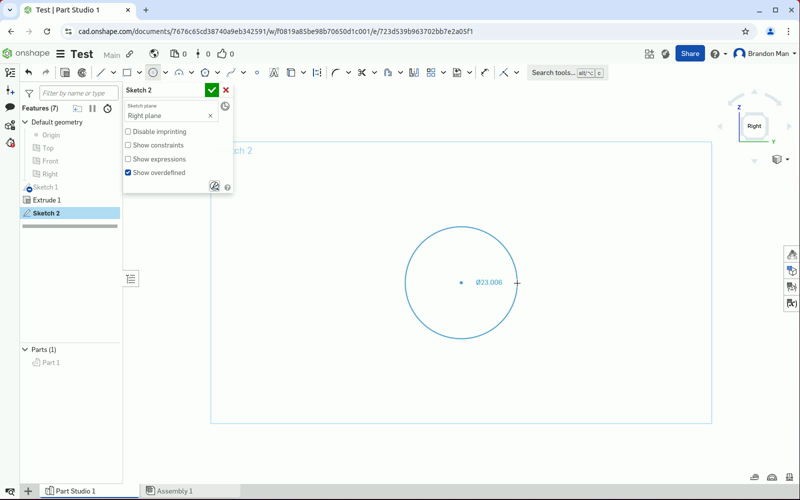
click(517, 282)
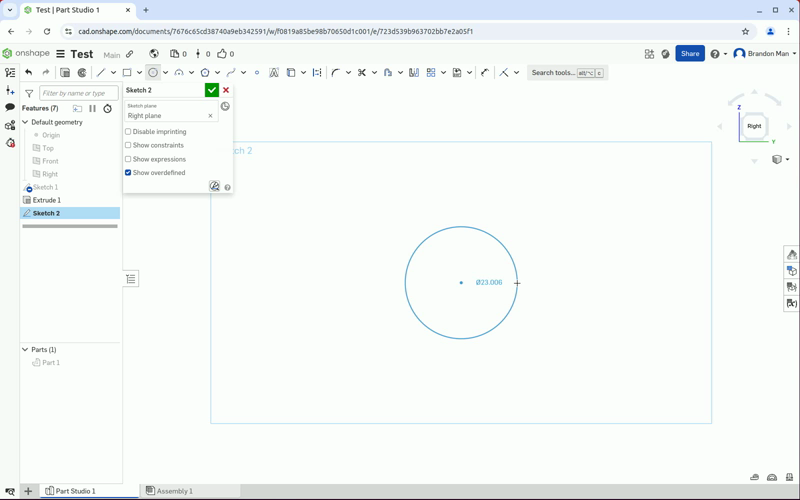
key(esc)
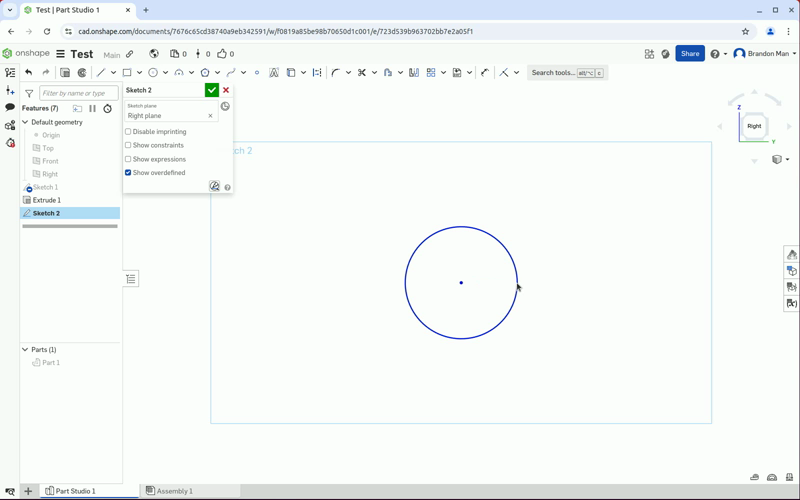
mouse_move(418, 280)
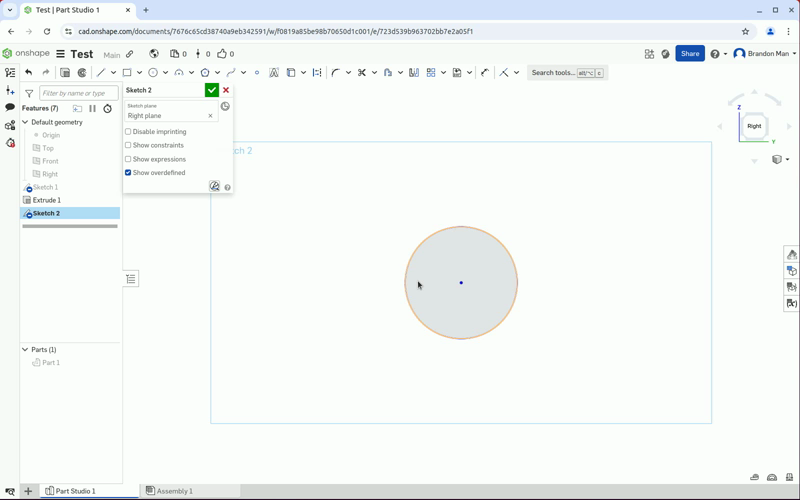
click(418, 280)
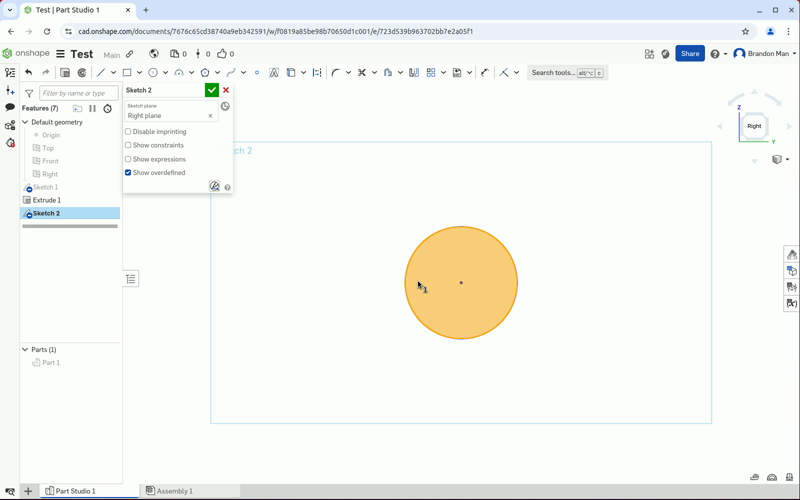
mouse_move(73, 352)
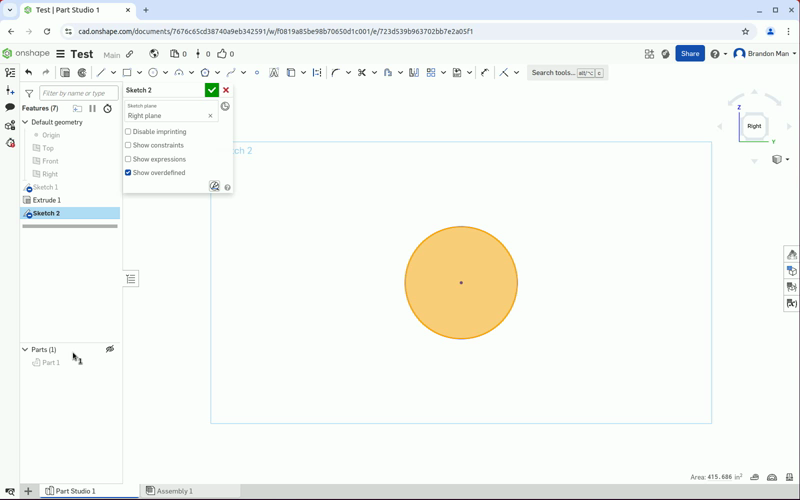
key(shift+y)
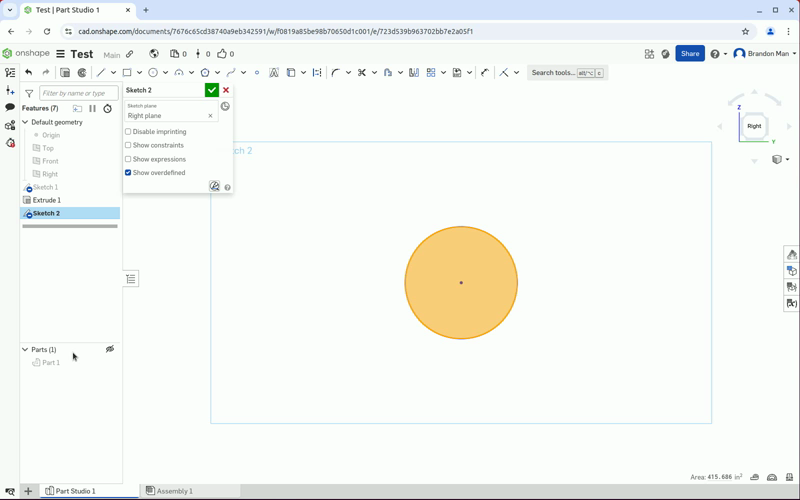
key(shift+e)
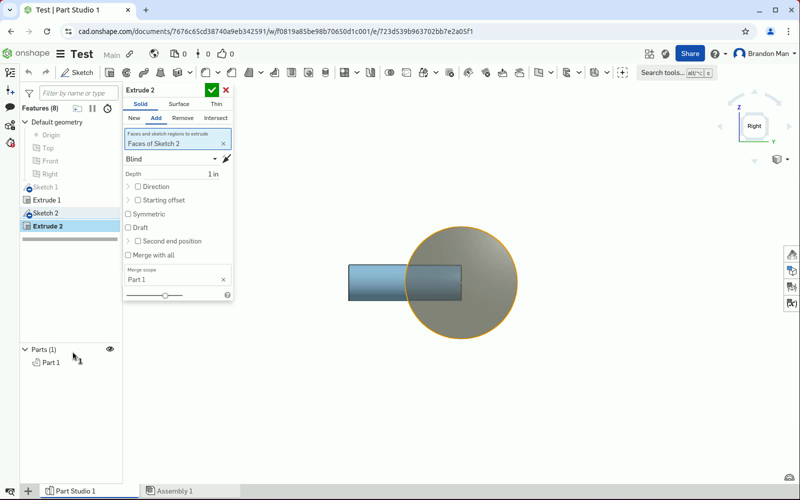
mouse_move(143, 106)
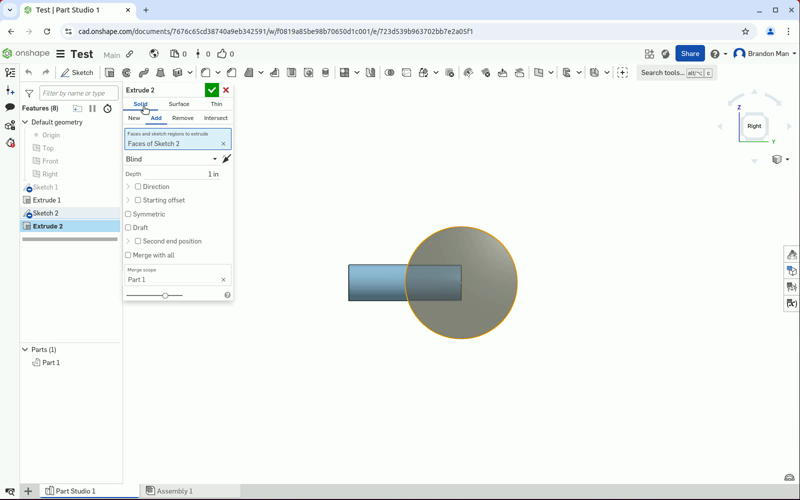
click(143, 106)
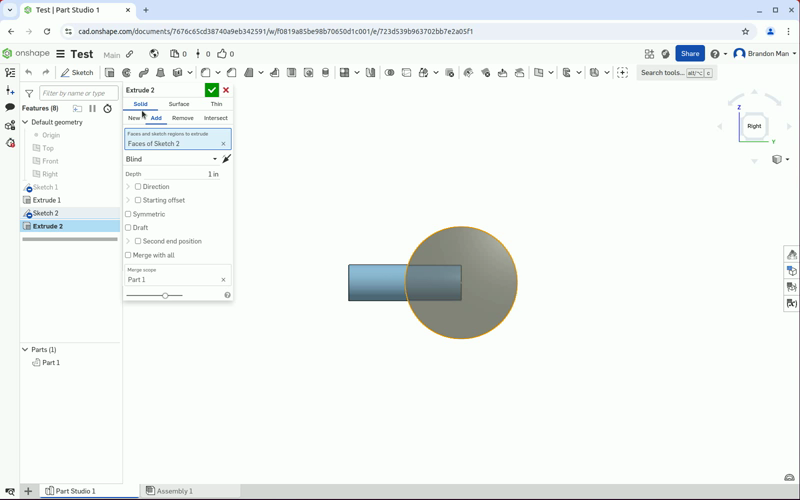
mouse_move(137, 120)
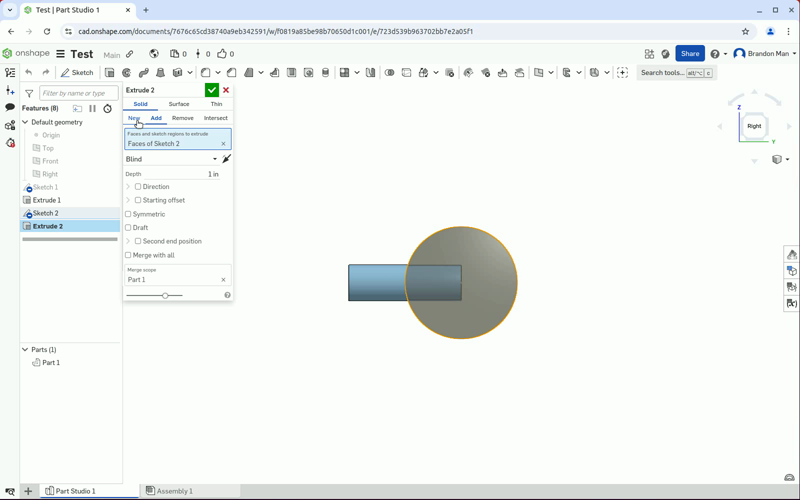
click(137, 120)
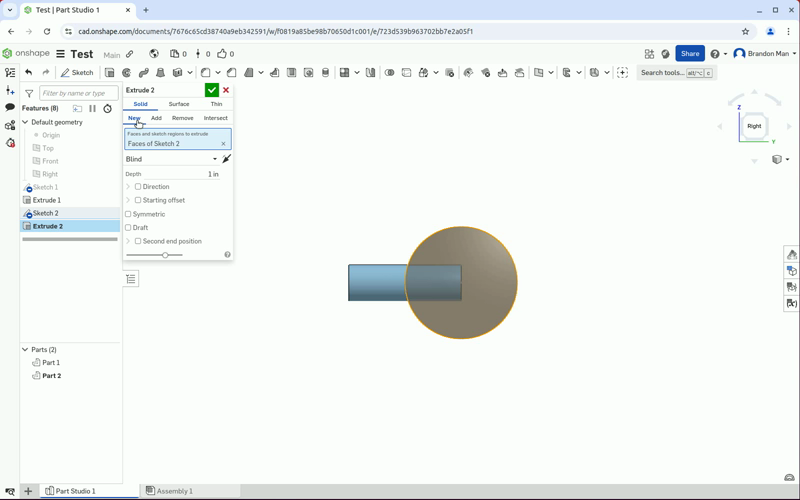
key(tab, 4)
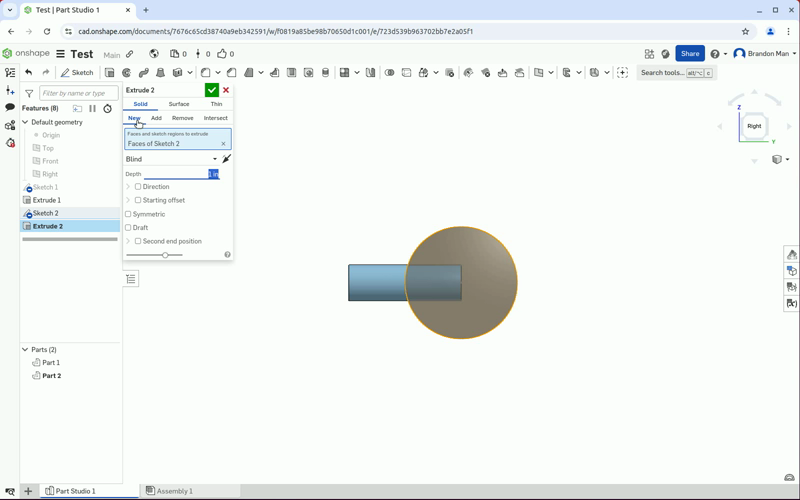
text(7.222)
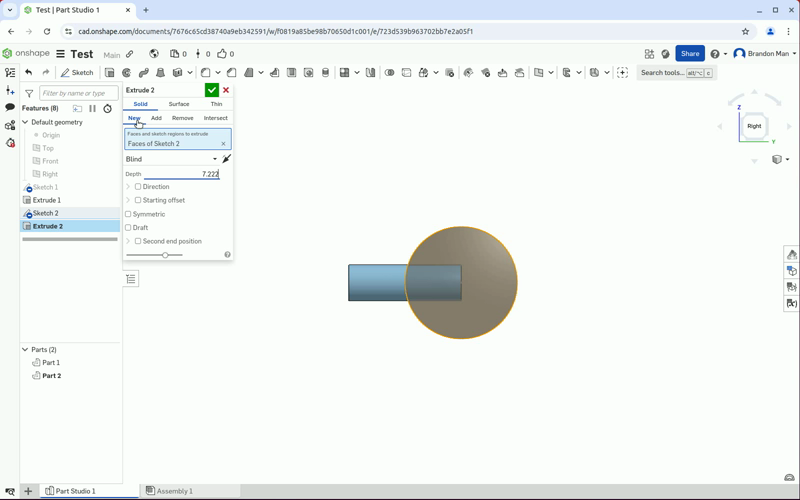
key(tab, 3)
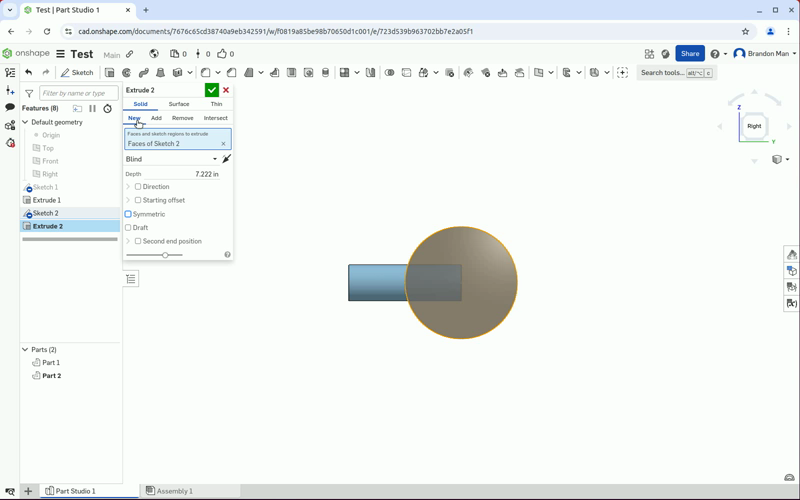
key(space)
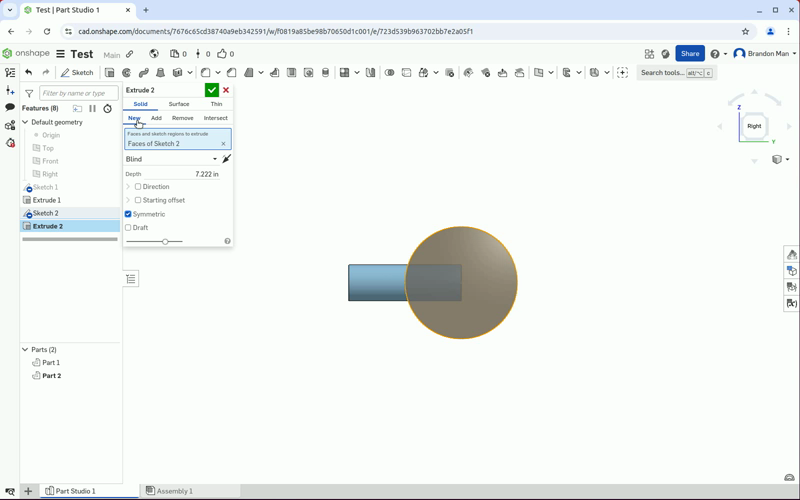
key(enter)
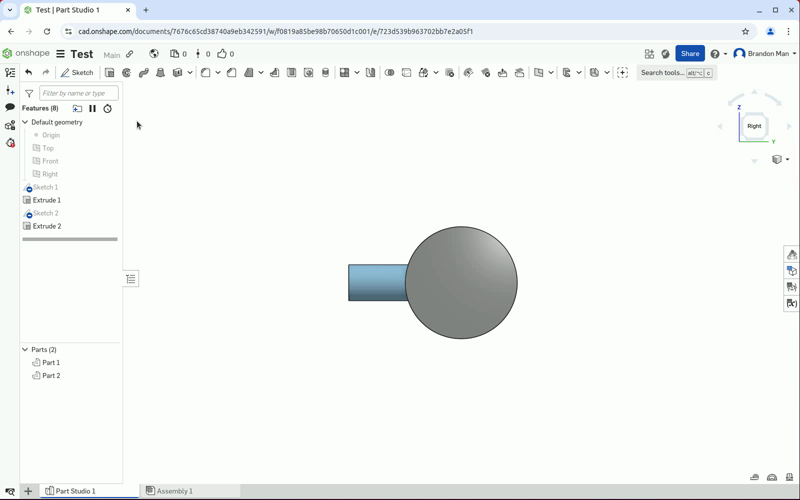
key(shift+h)
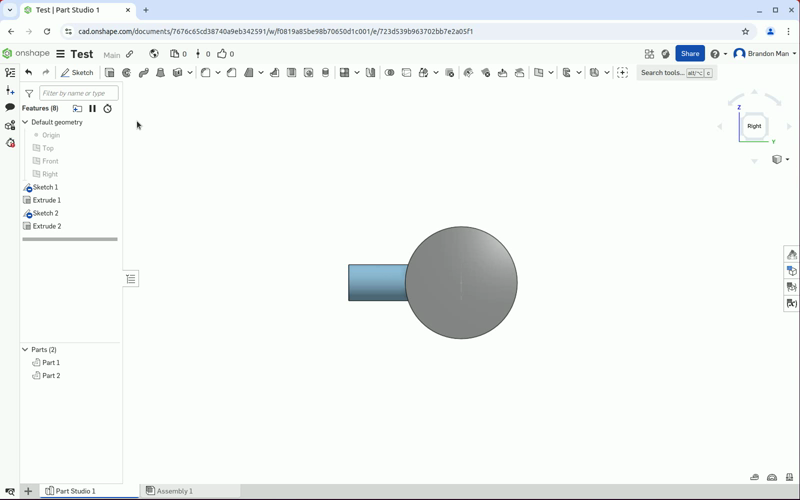
key(shift+h)
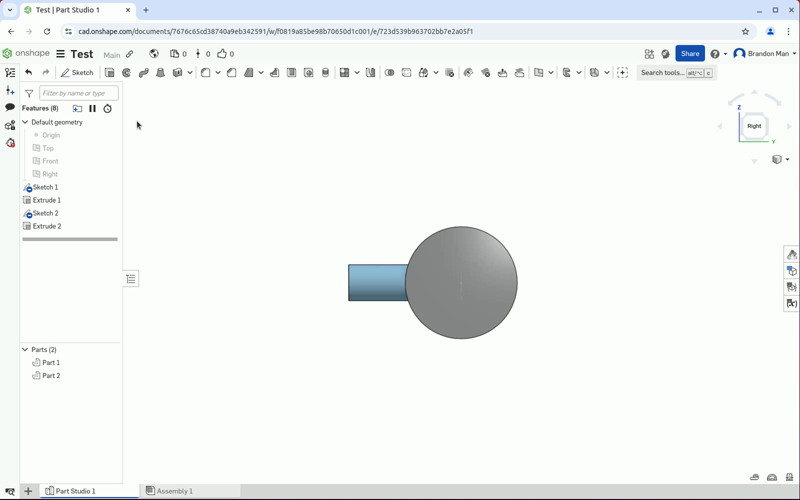
key(shift+7)
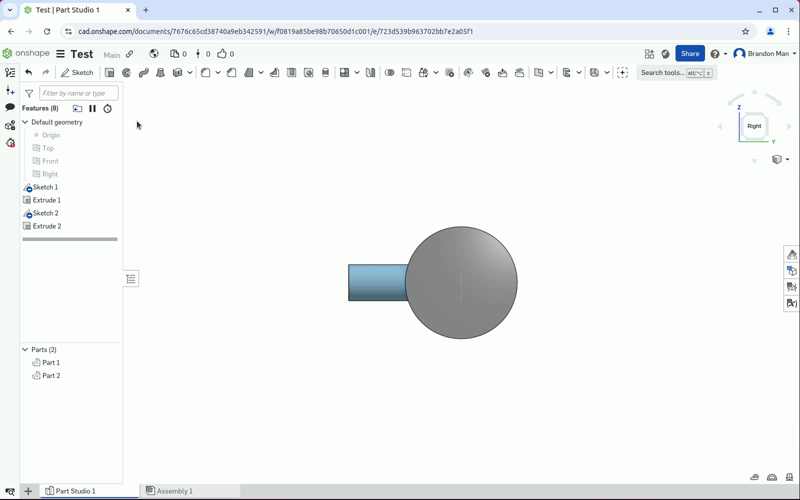
key(right, 2)
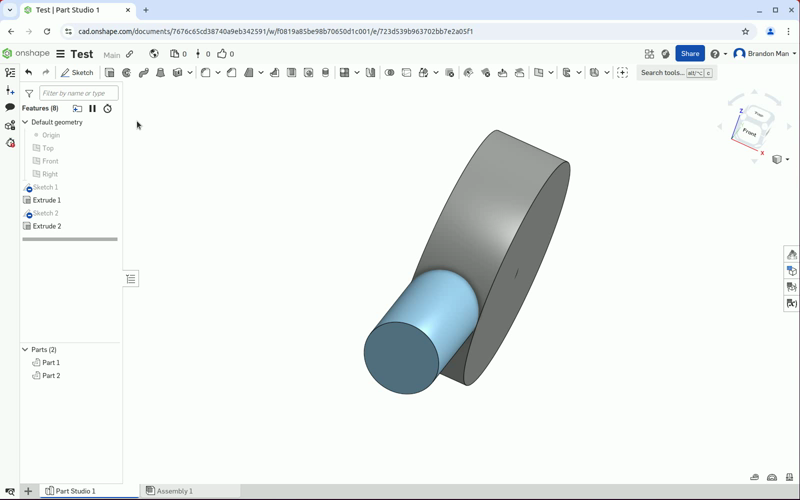
key(down, 2)
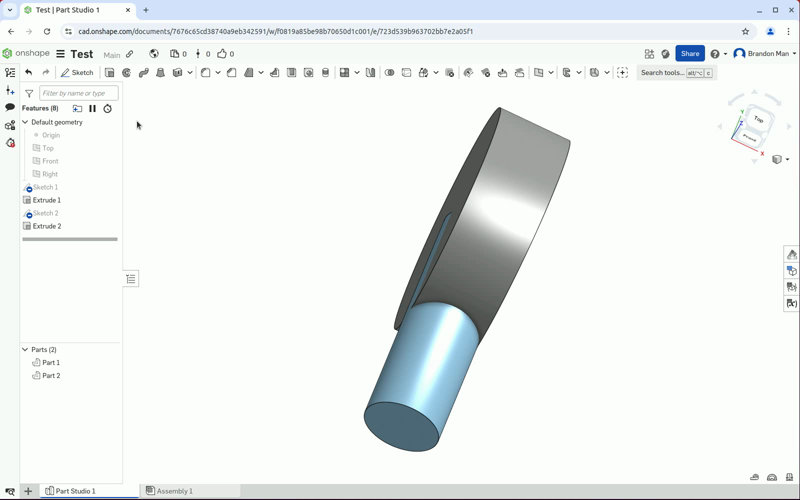
key(up, 2)
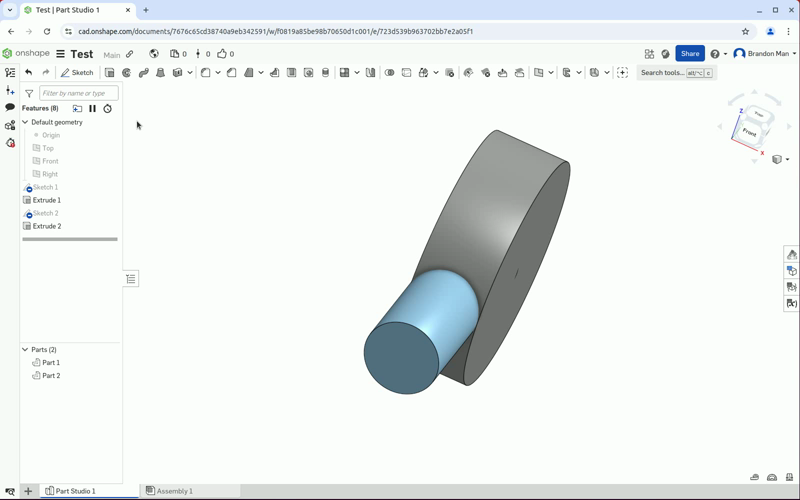
key(left, 2)
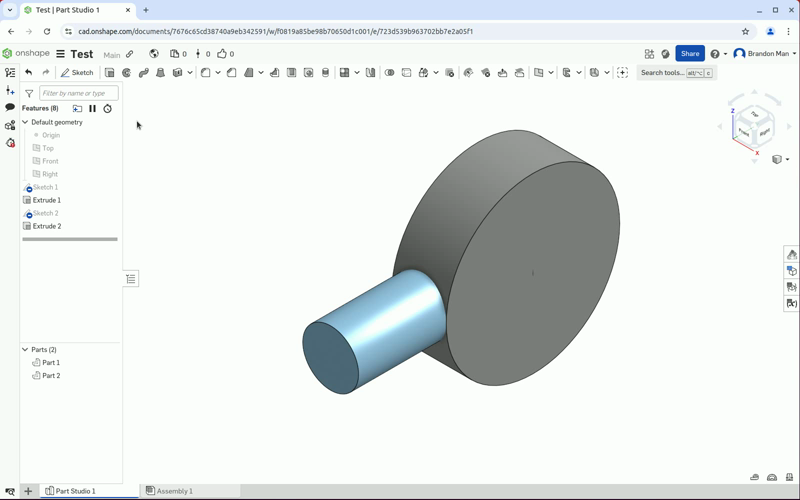
mouse_move(73, 189)
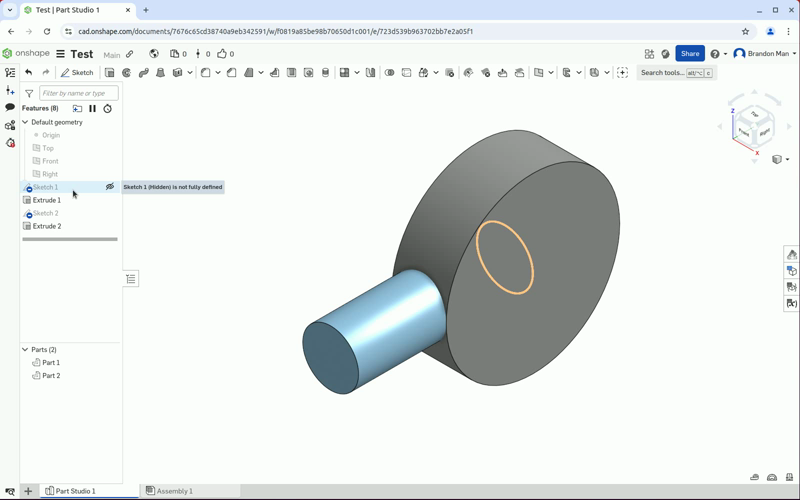
click(73, 189)